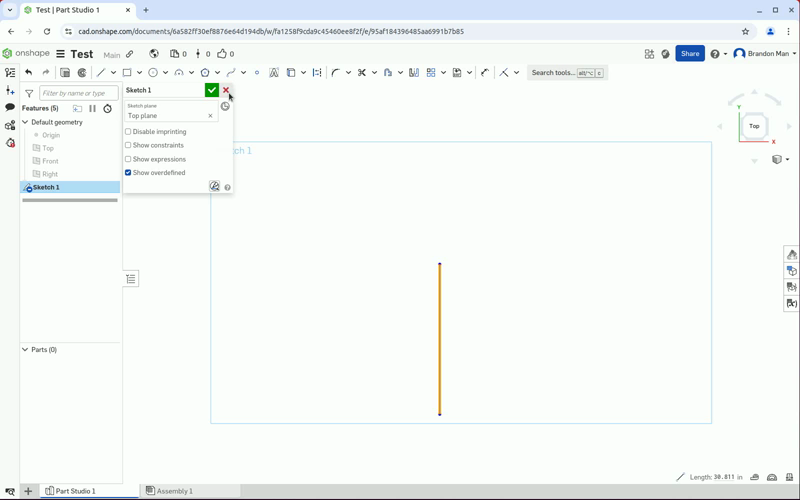
key(shift+h)
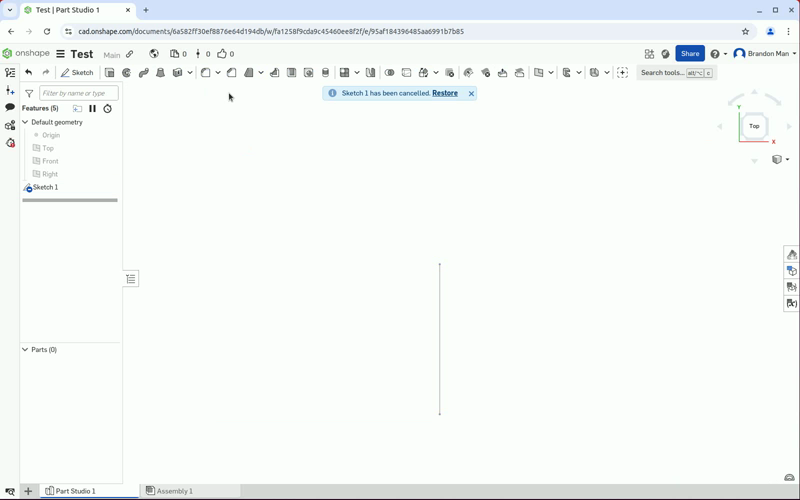
key(shift+s)
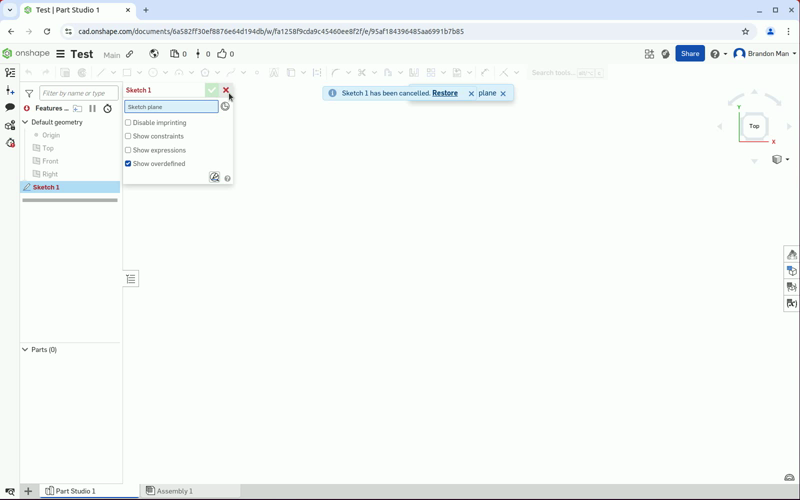
mouse_move(73, 150)
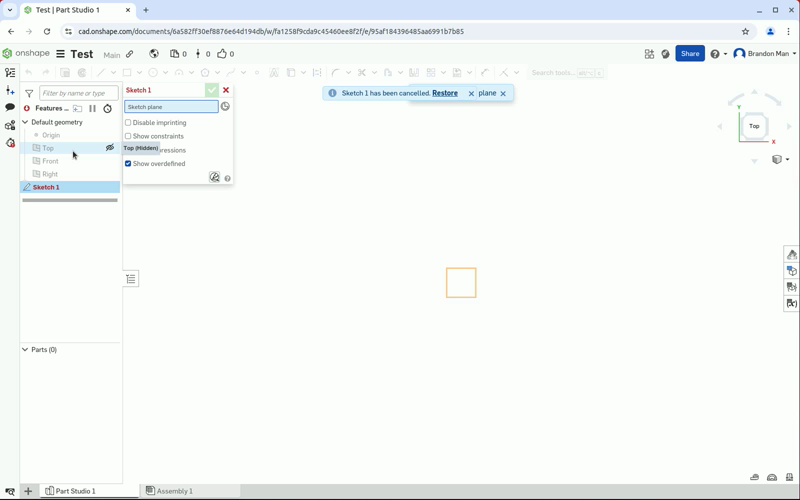
click(73, 150)
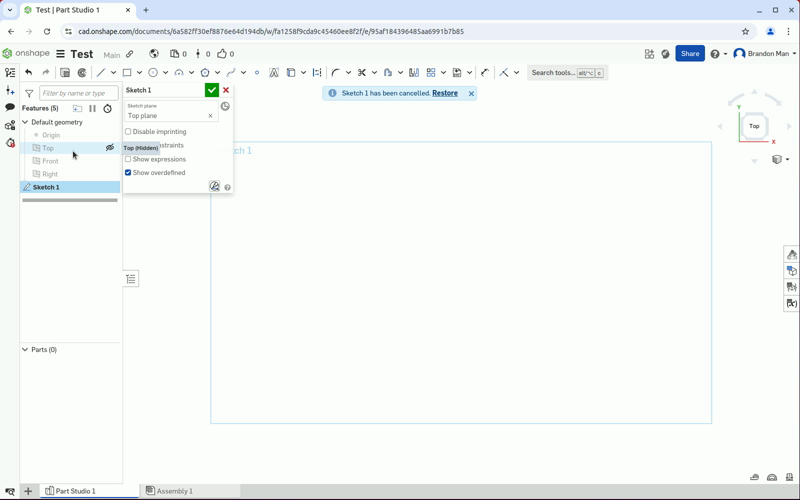
mouse_move(73, 352)
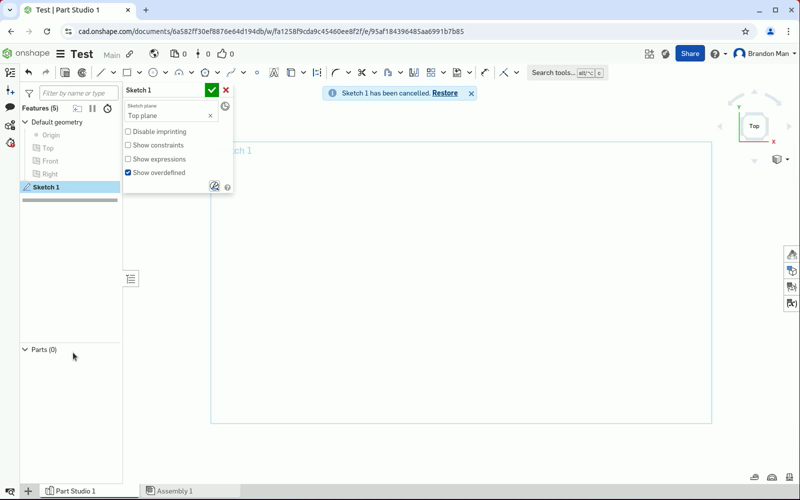
key(y)
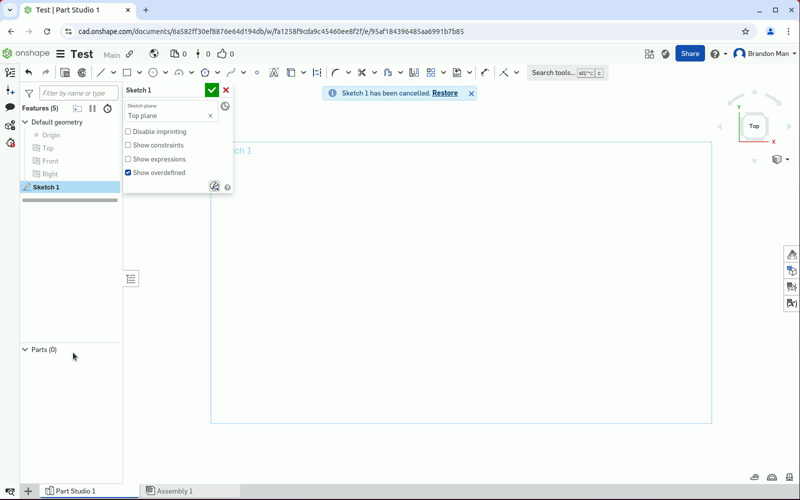
key(l)
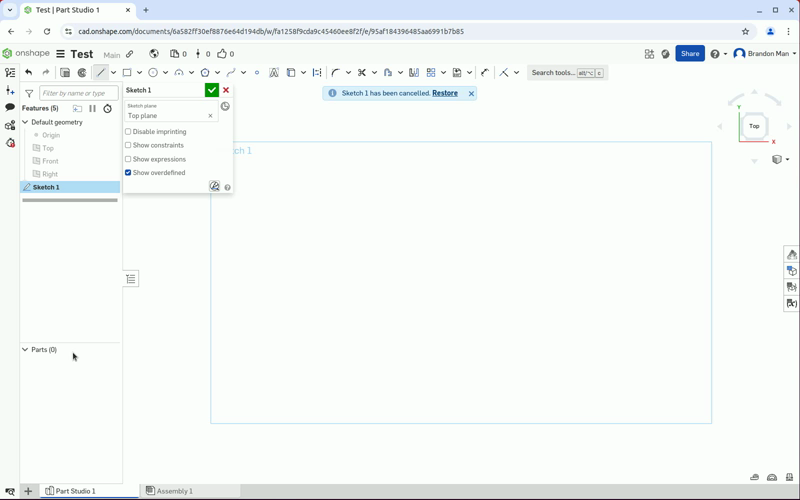
key_down(shift)
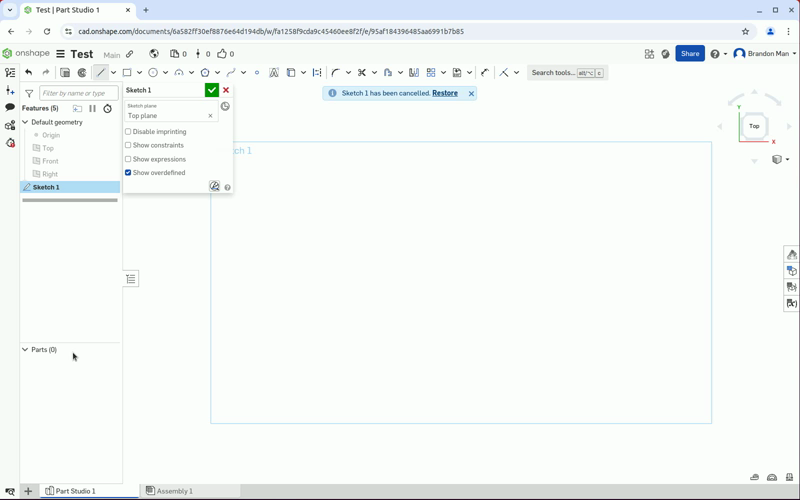
mouse_move(485, 311)
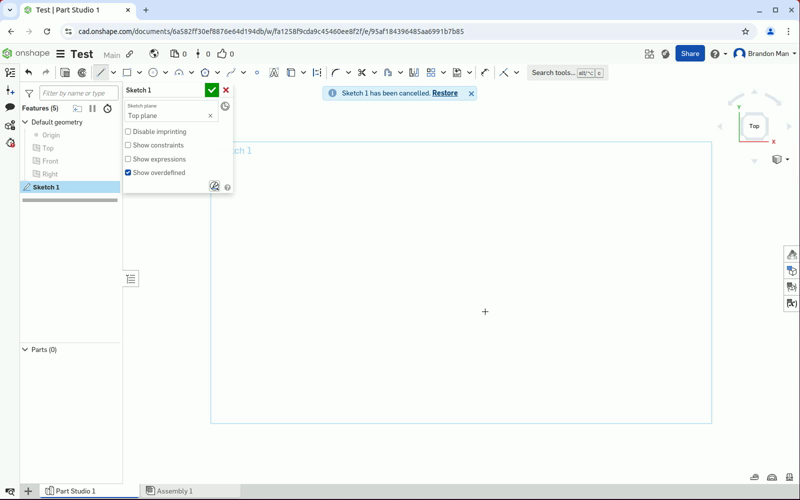
click(485, 311)
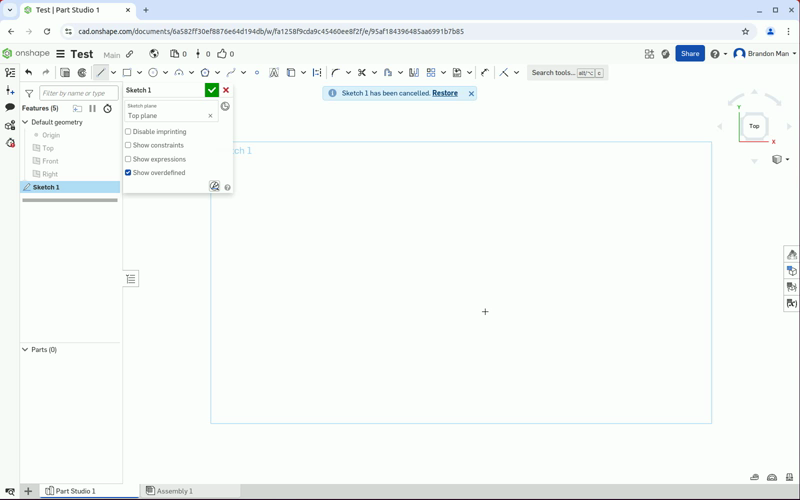
key_up(shift)
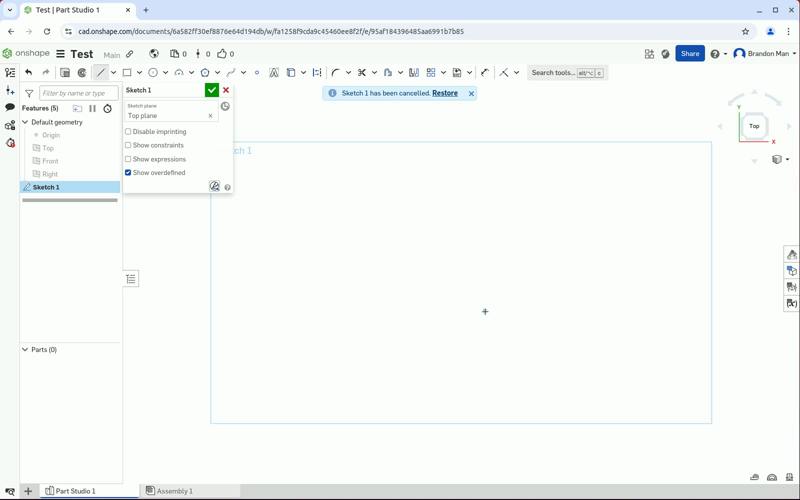
key_down(shift)
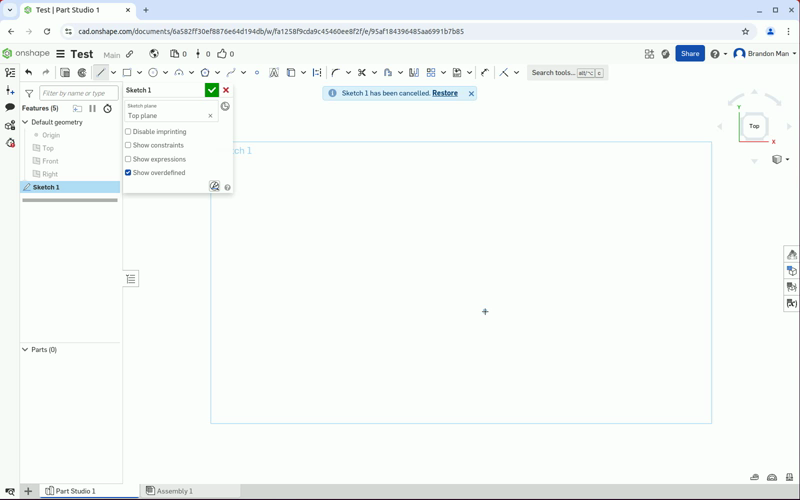
mouse_move(573, 334)
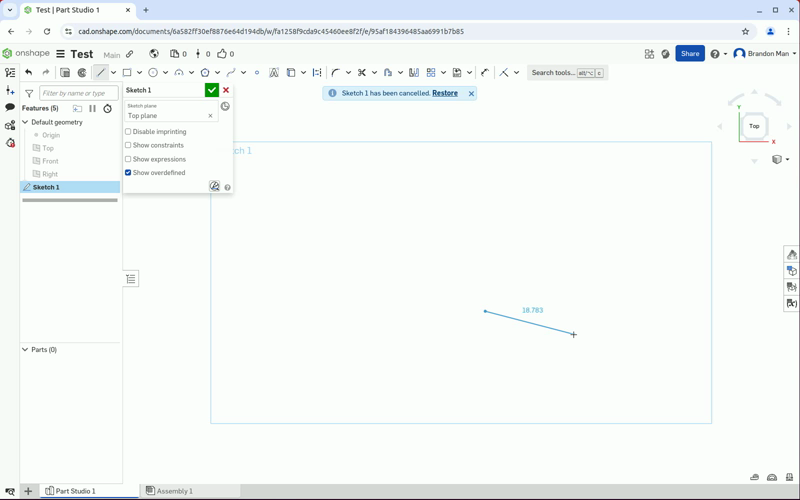
click(573, 334)
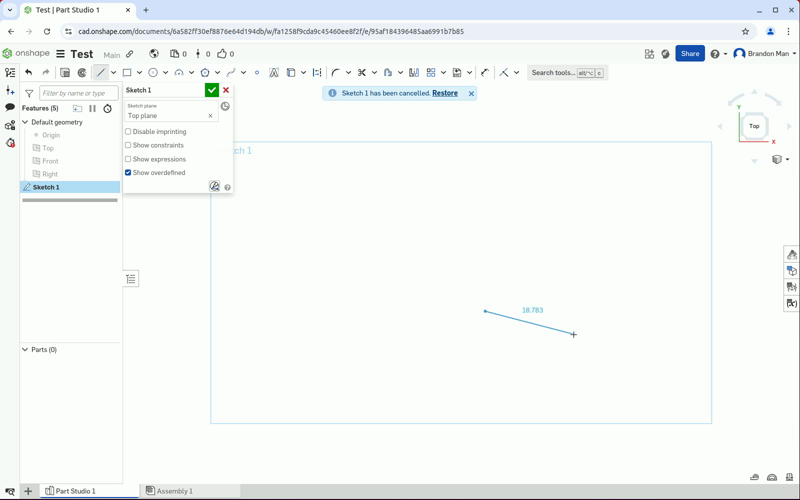
key_up(shift)
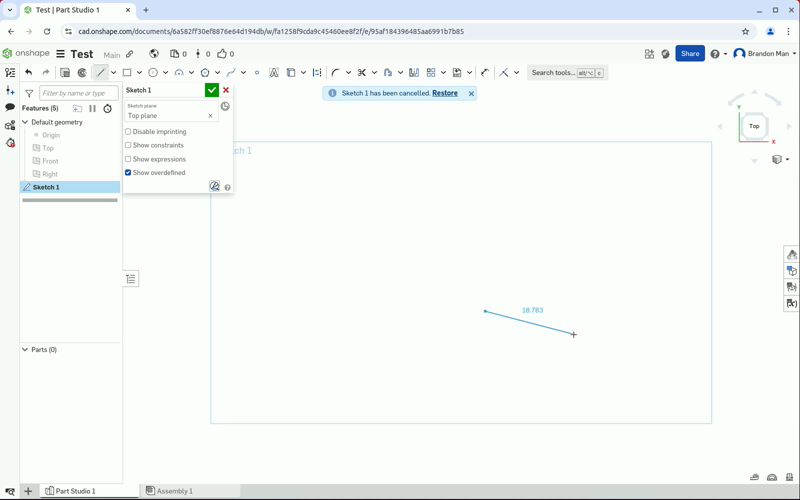
key_down(shift)
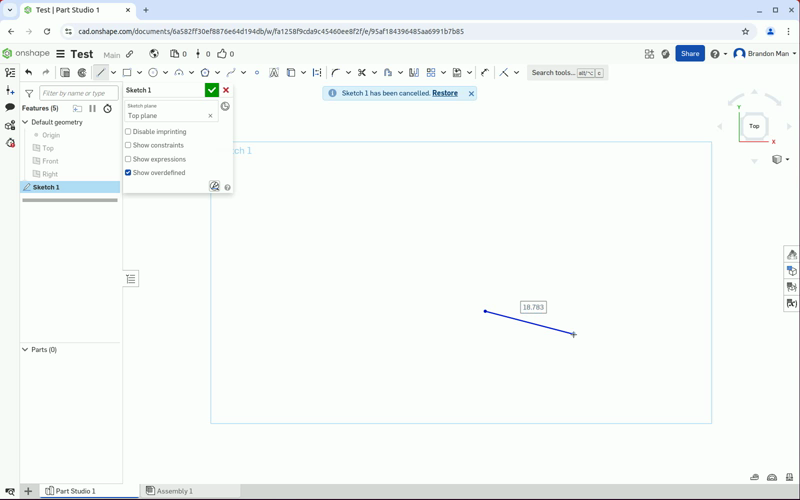
mouse_move(522, 264)
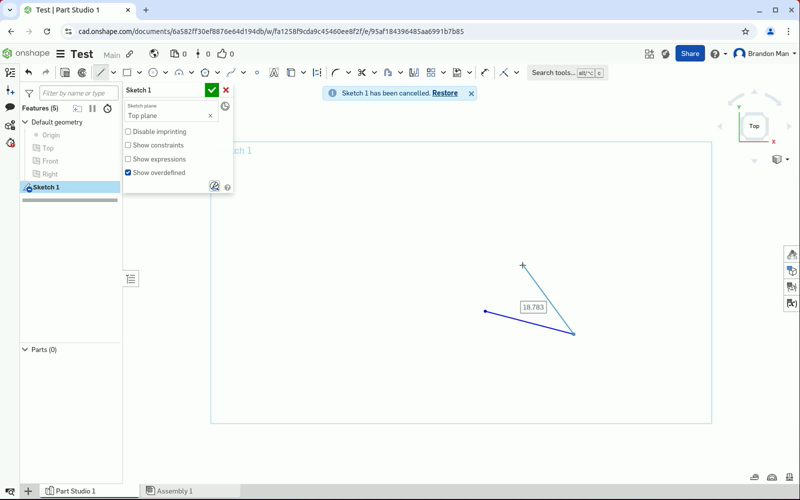
click(522, 264)
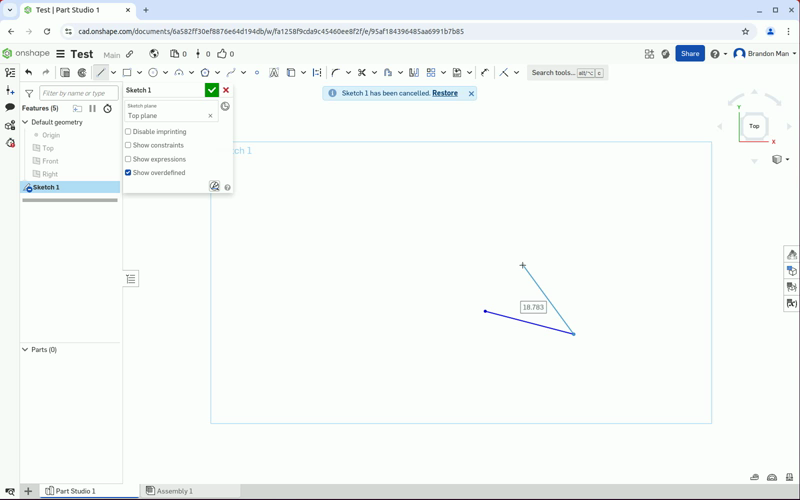
key_up(shift)
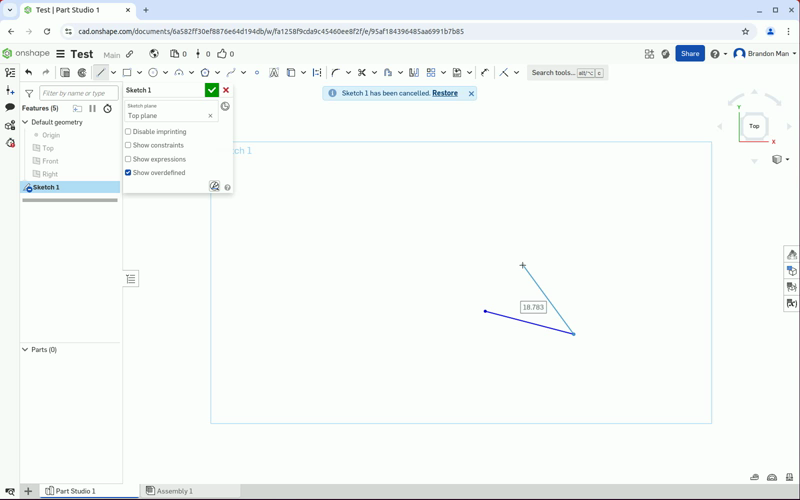
key_down(shift)
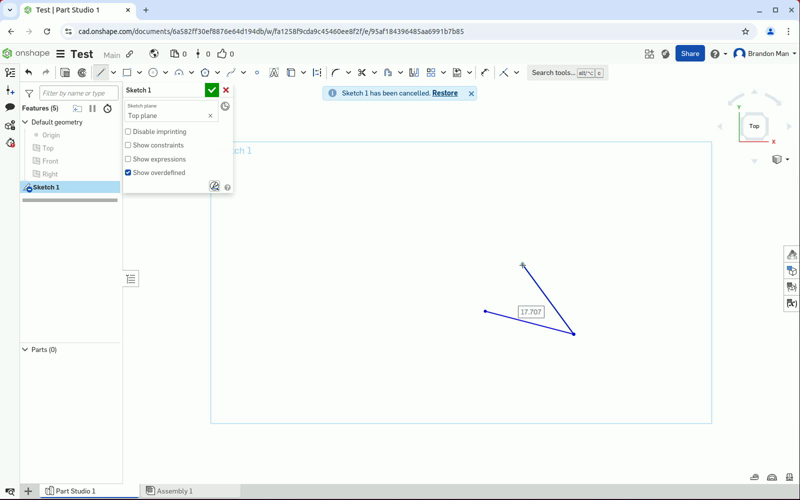
mouse_move(552, 264)
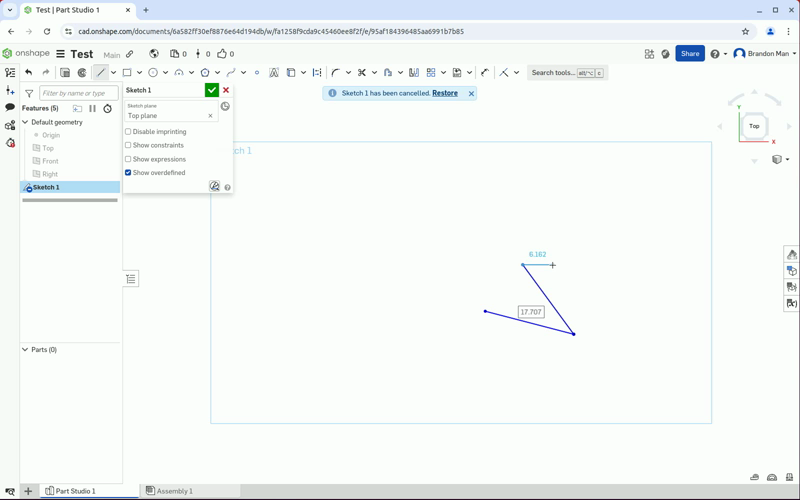
mouse_move(505, 283)
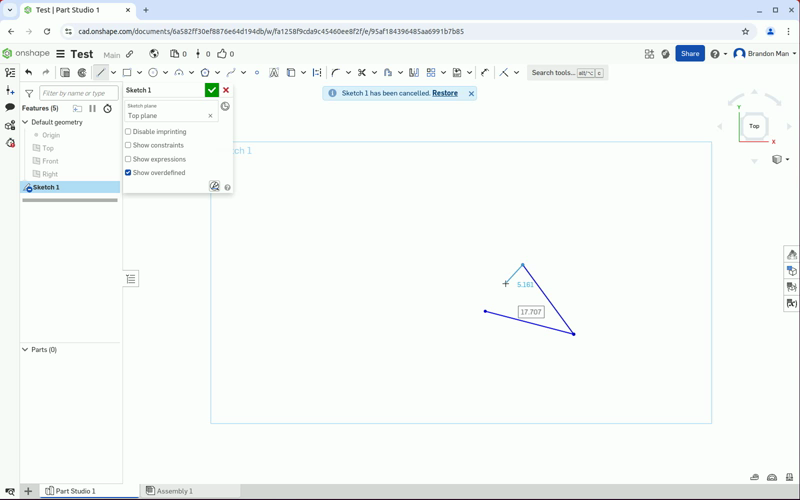
click(505, 283)
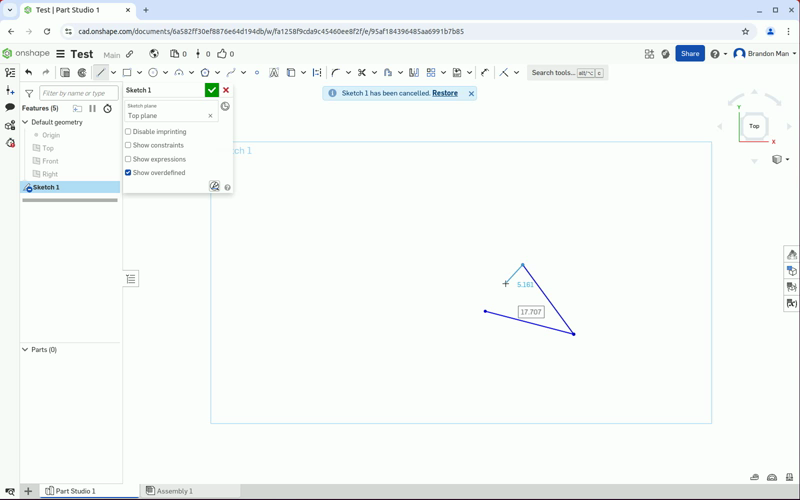
key_up(shift)
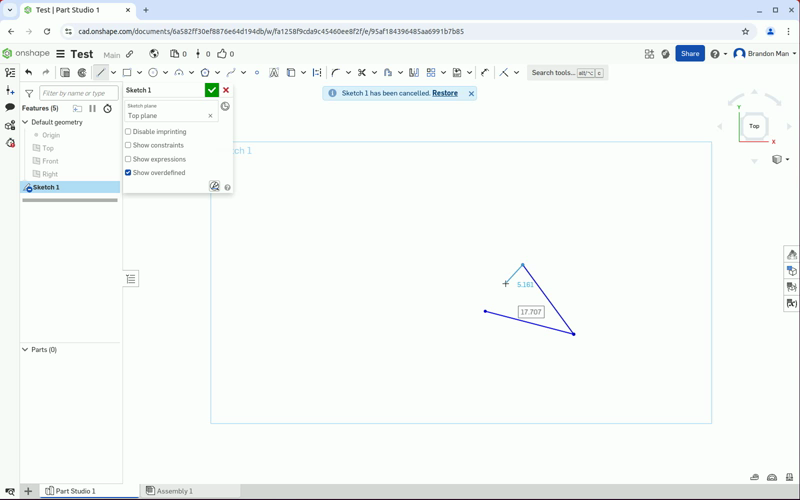
key_down(shift)
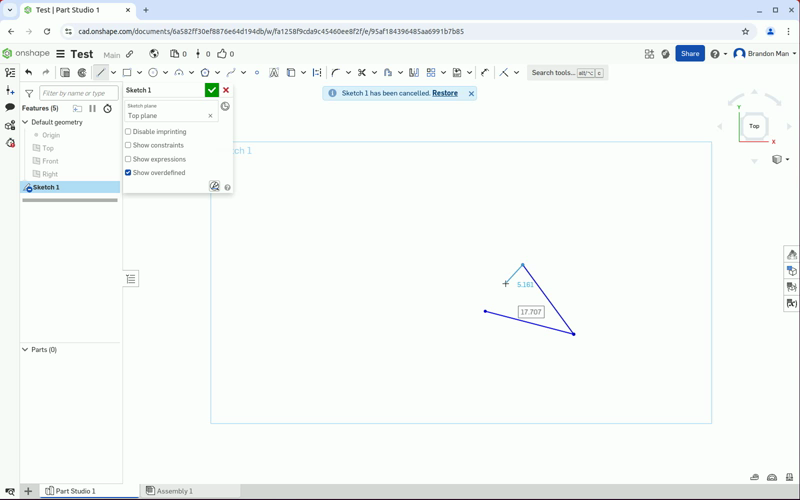
mouse_move(535, 283)
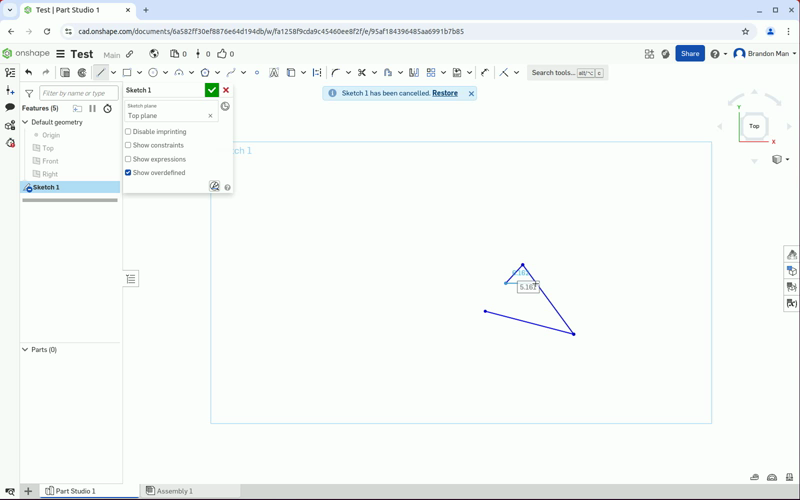
mouse_move(488, 241)
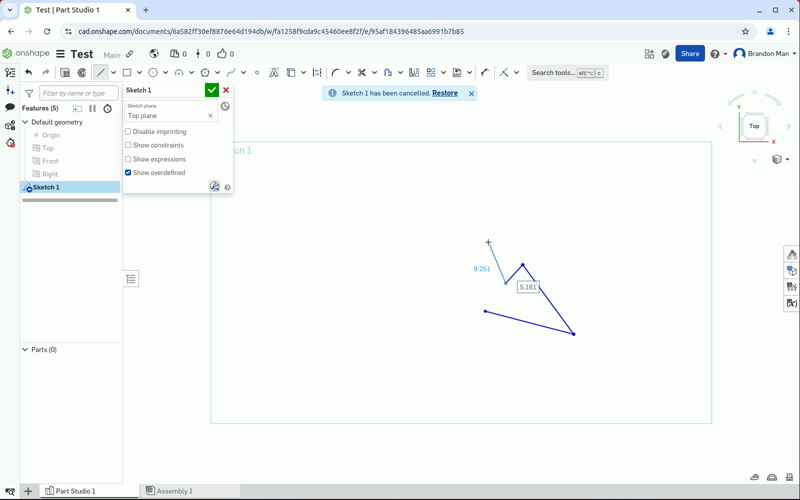
click(488, 241)
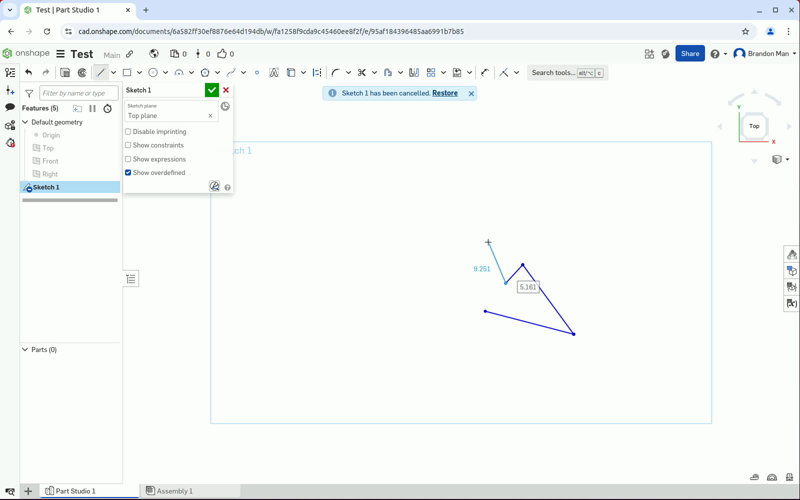
key_up(shift)
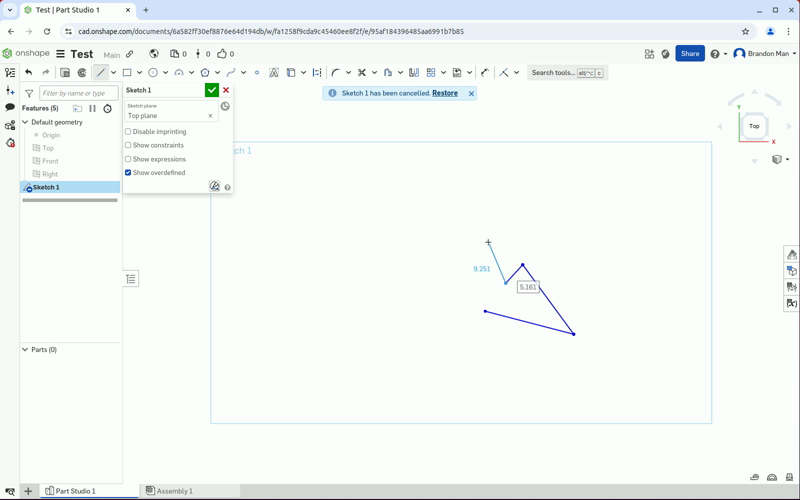
key_down(shift)
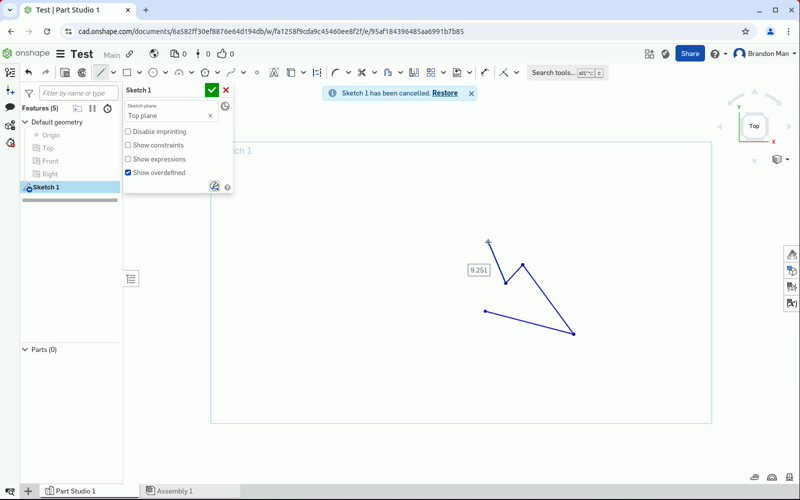
mouse_move(485, 311)
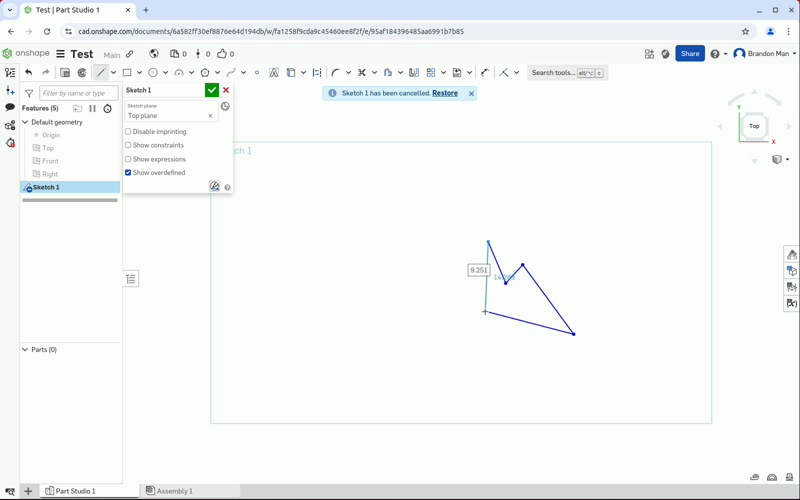
key_up(shift)
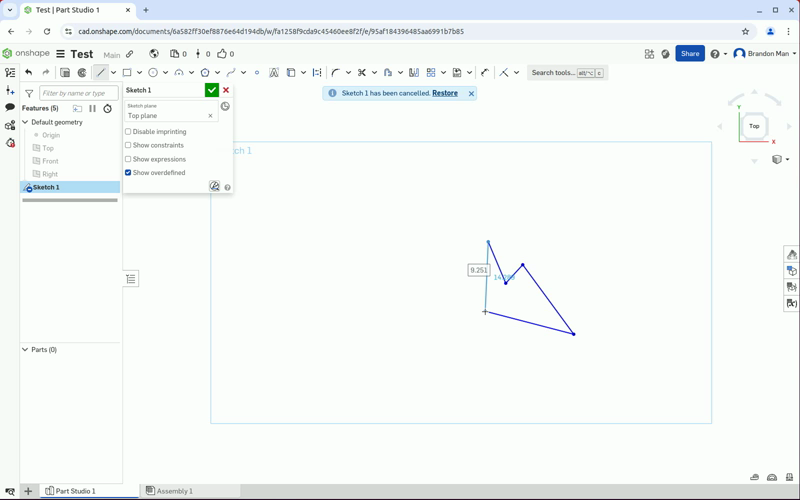
click(485, 311)
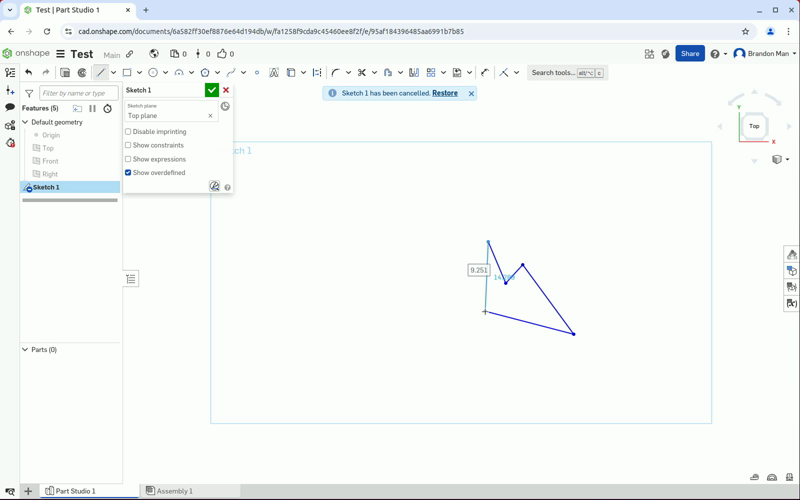
key(esc)
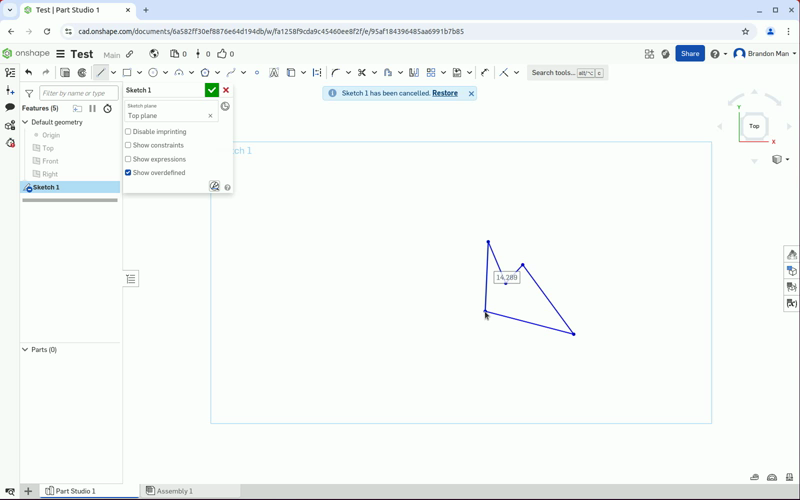
mouse_move(519, 312)
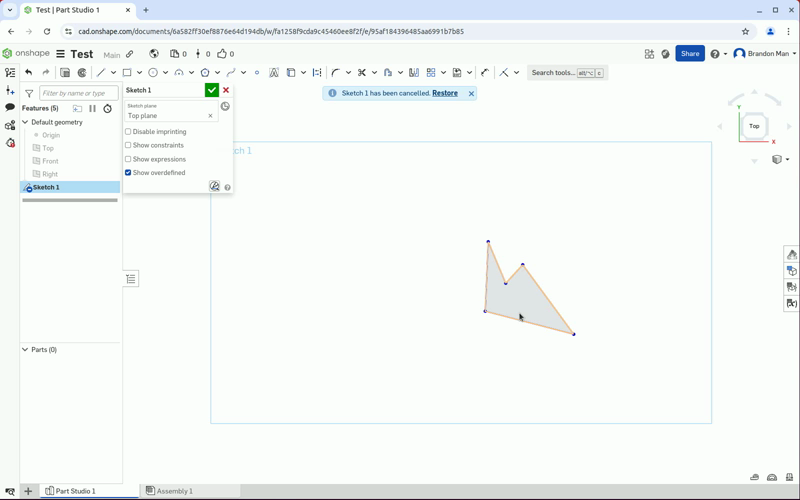
click(519, 312)
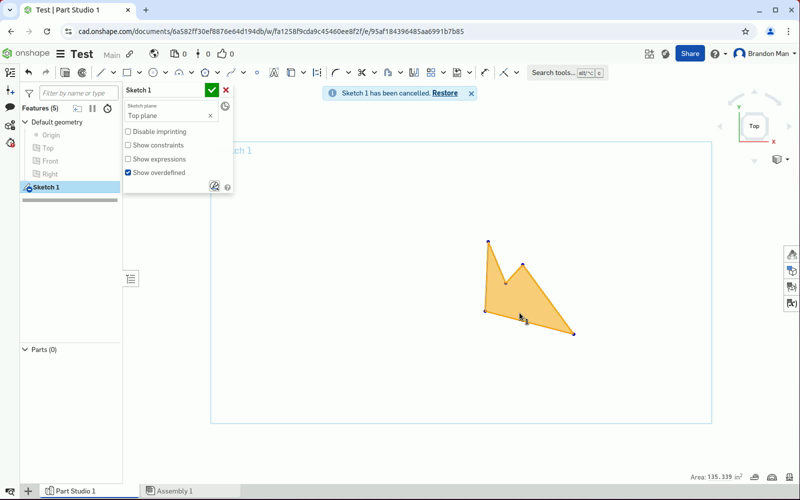
mouse_move(73, 352)
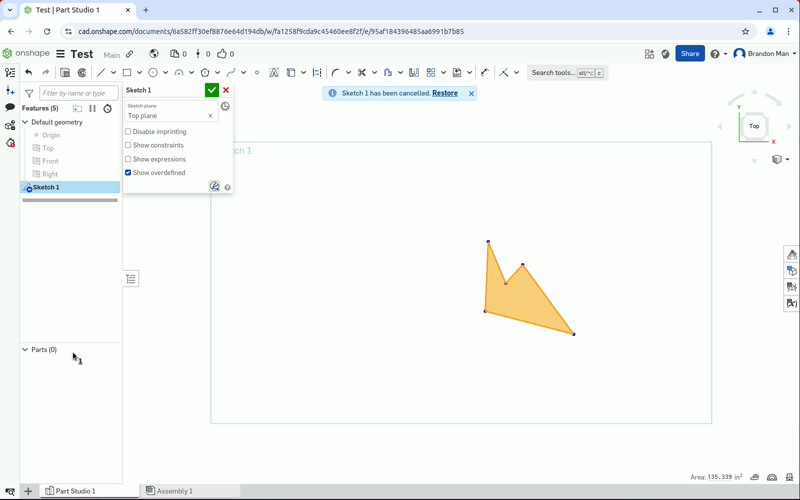
key(shift+y)
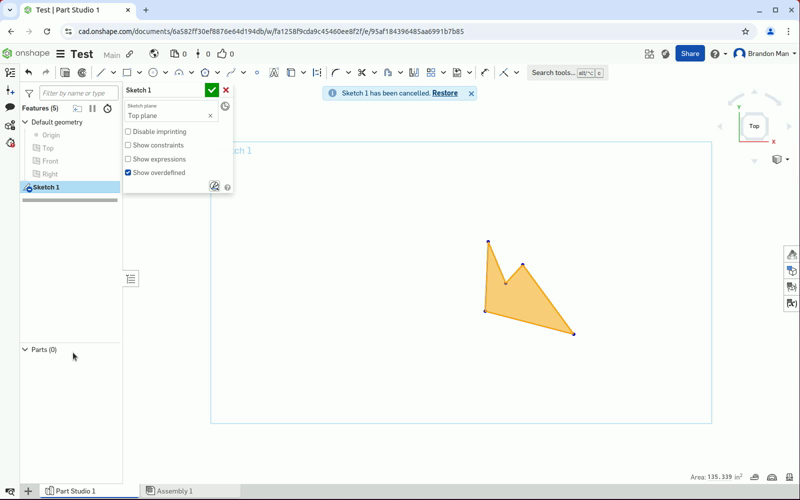
key(shift+e)
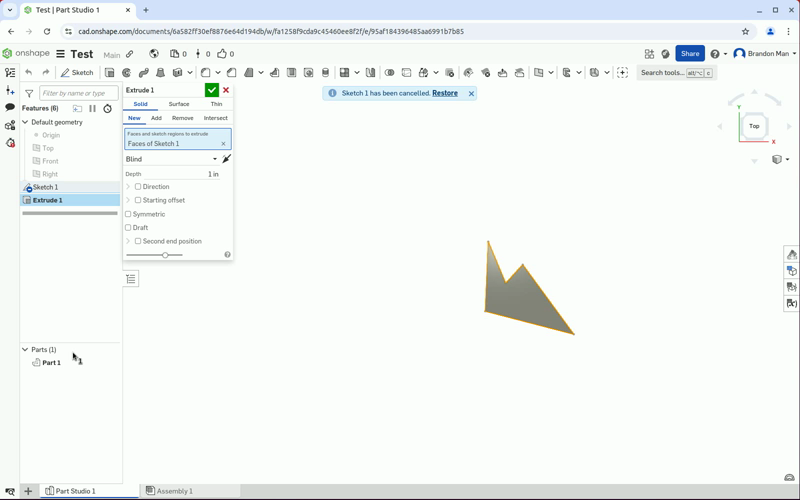
mouse_move(143, 106)
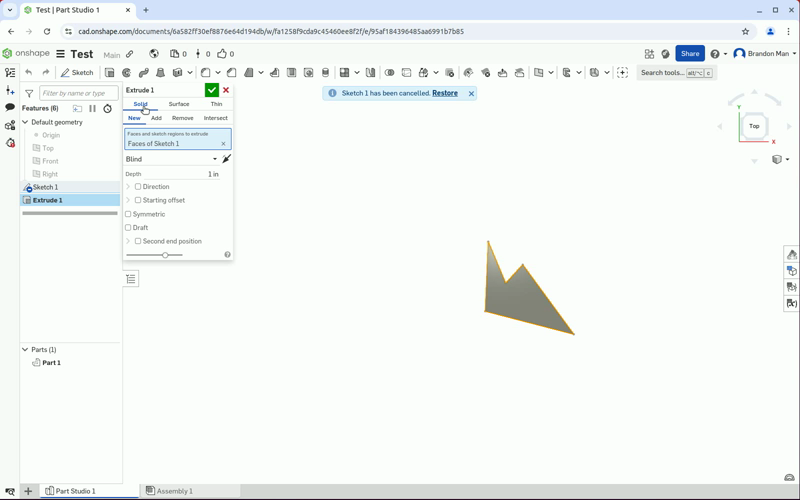
click(143, 106)
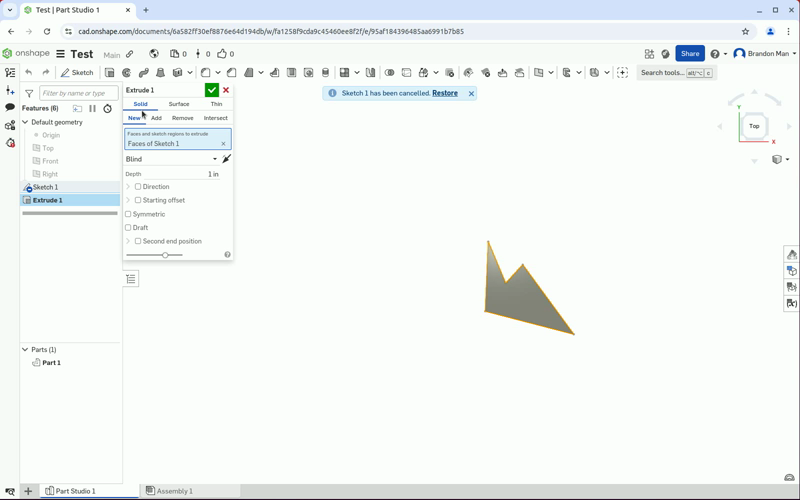
mouse_move(137, 120)
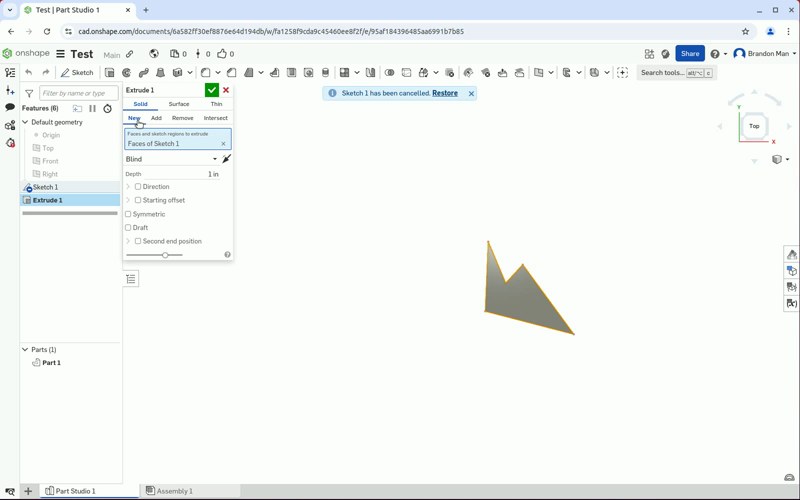
click(137, 120)
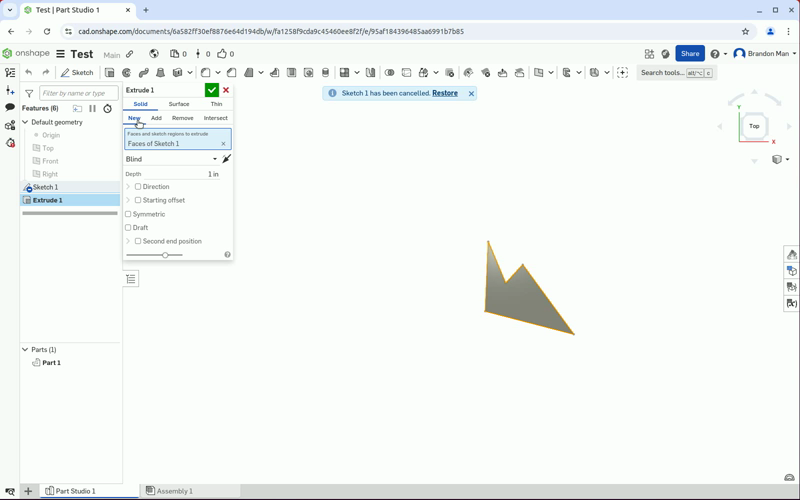
key(tab, 4)
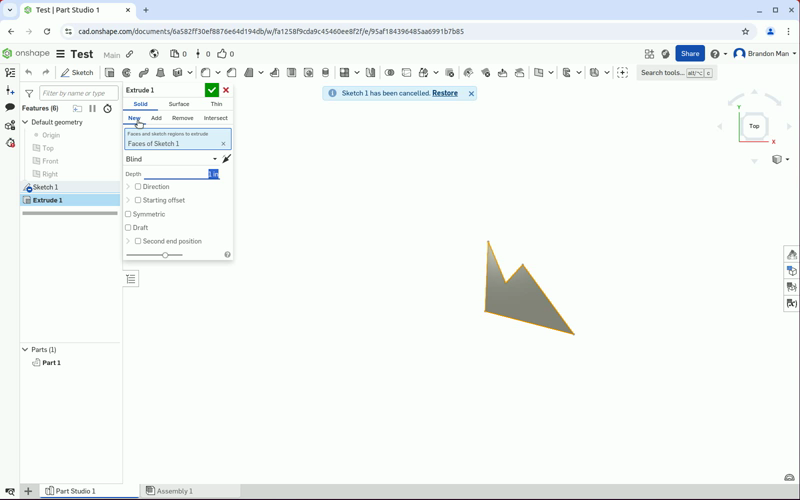
text(8.666)
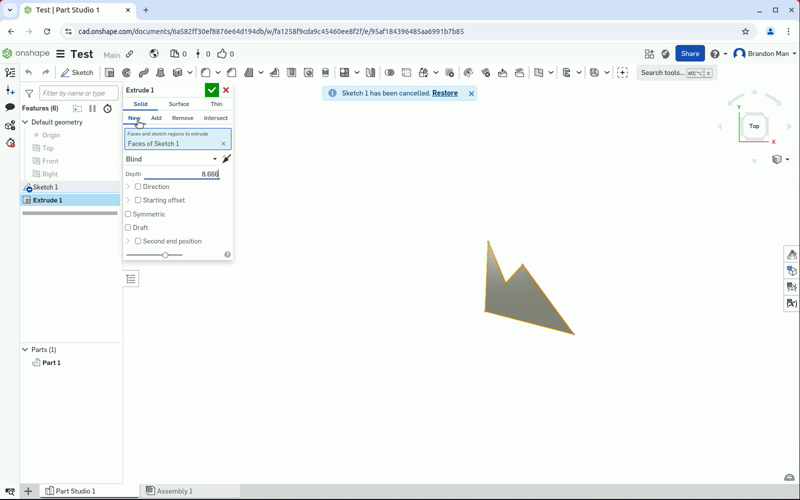
key(enter)
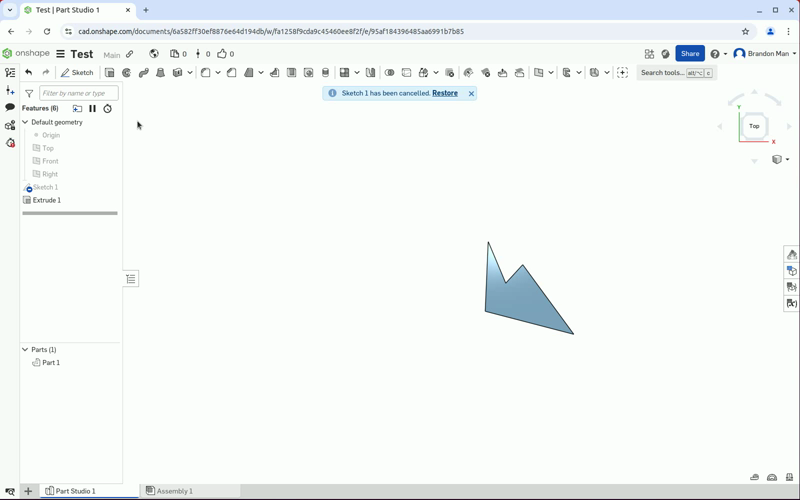
key(shift+h)
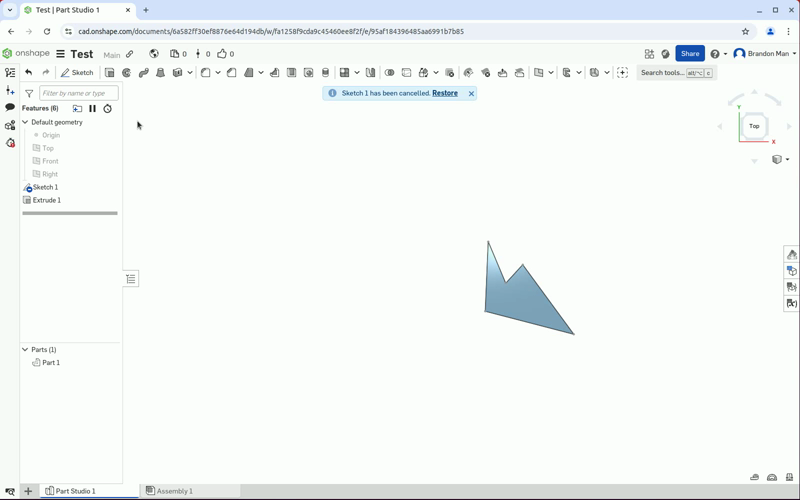
key(shift+h)
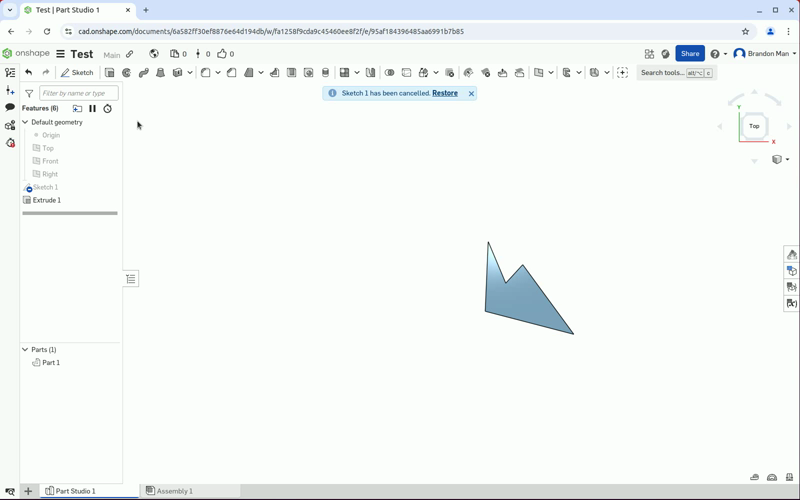
mouse_move(73, 189)
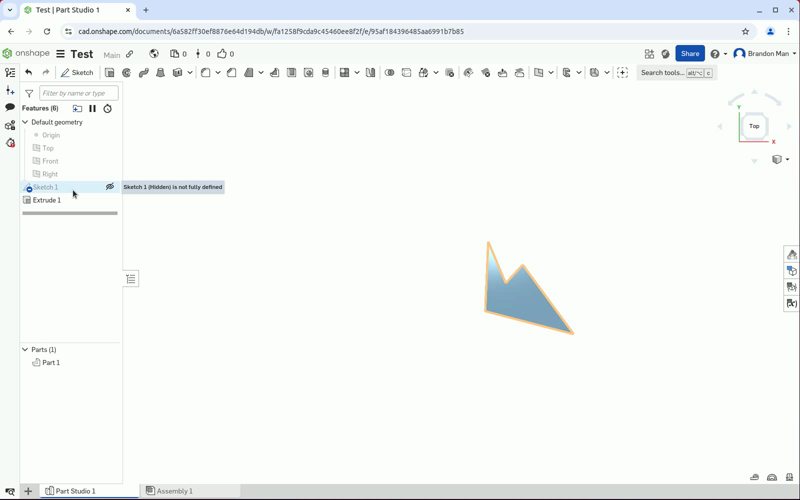
click(73, 189)
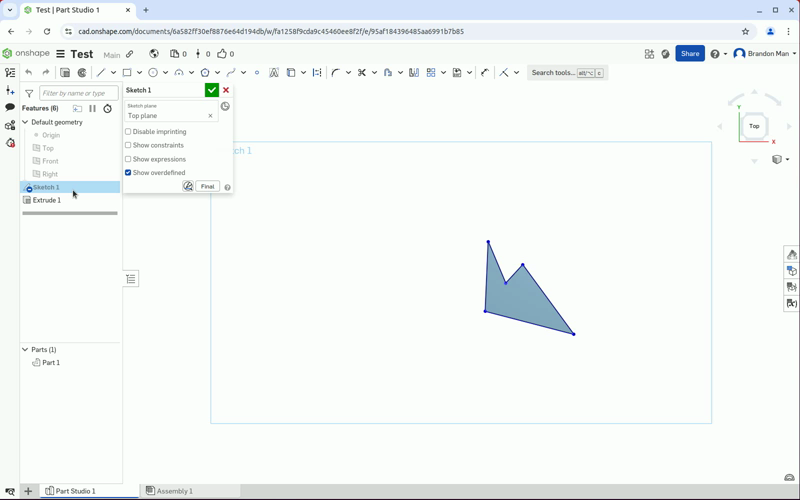
mouse_move(229, 92)
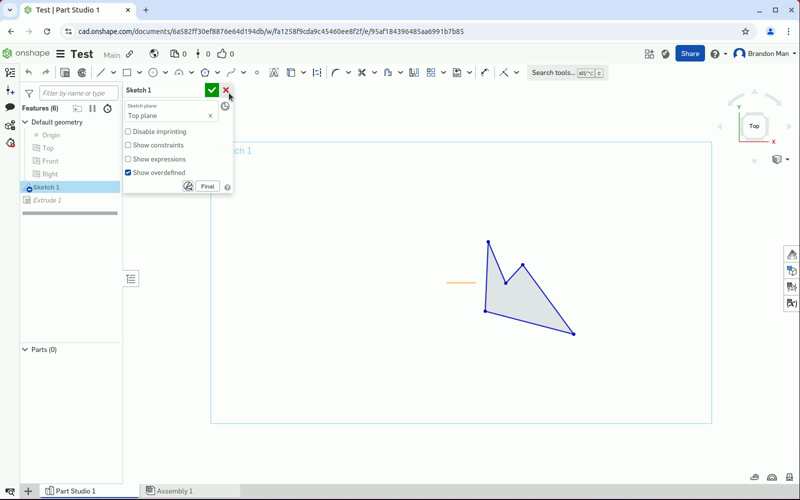
click(229, 92)
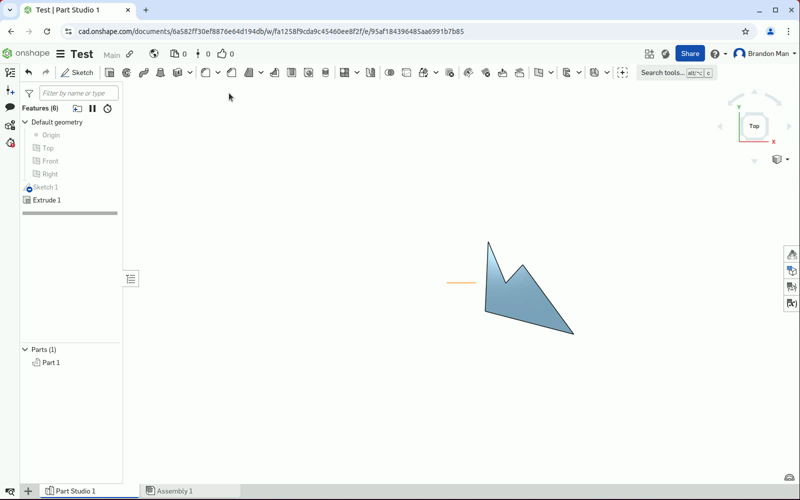
mouse_move(73, 352)
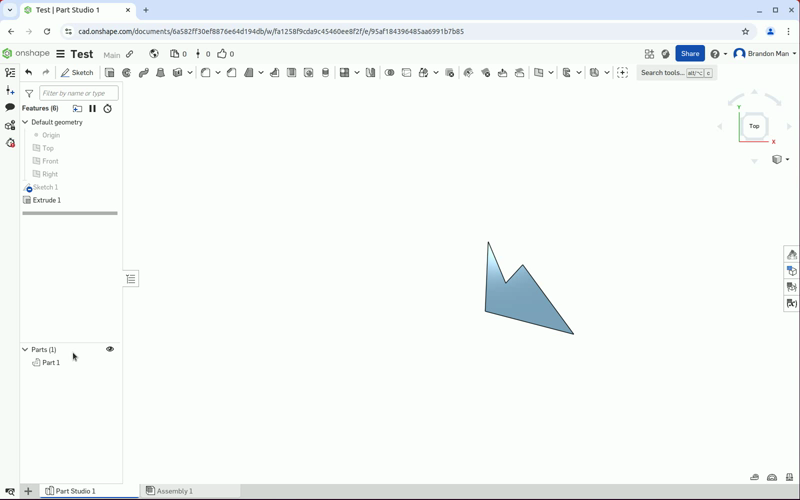
key(y)
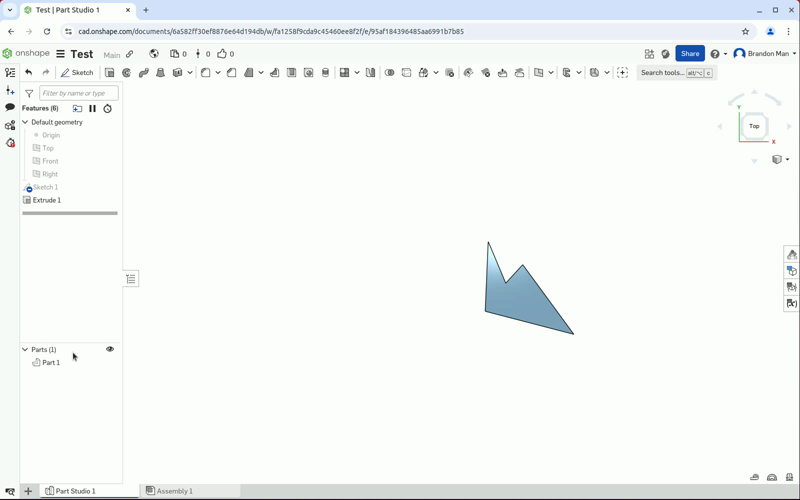
key(shift+p)
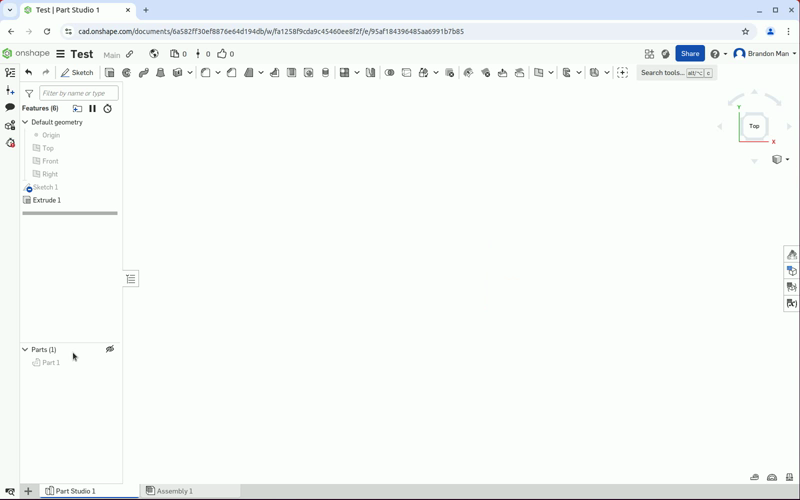
key(space)
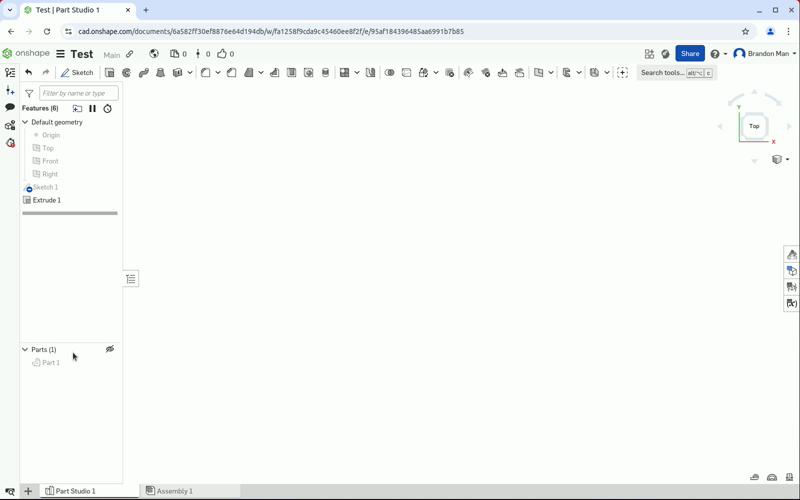
key_down(shift)
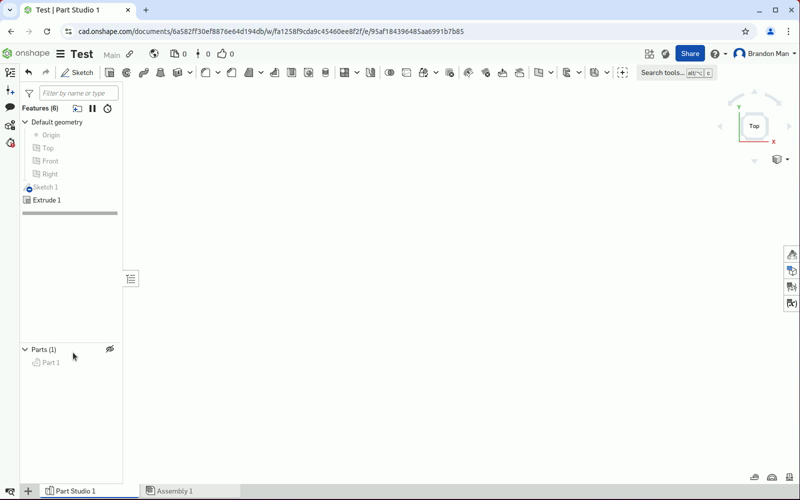
key(up)
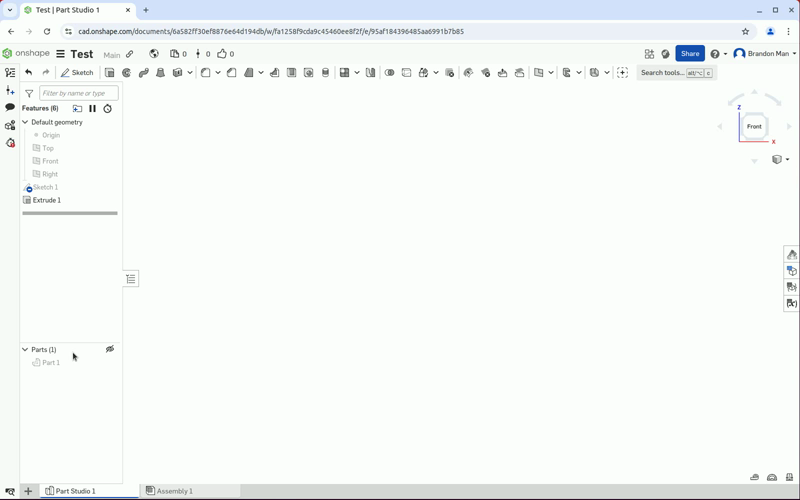
key_up(shift)
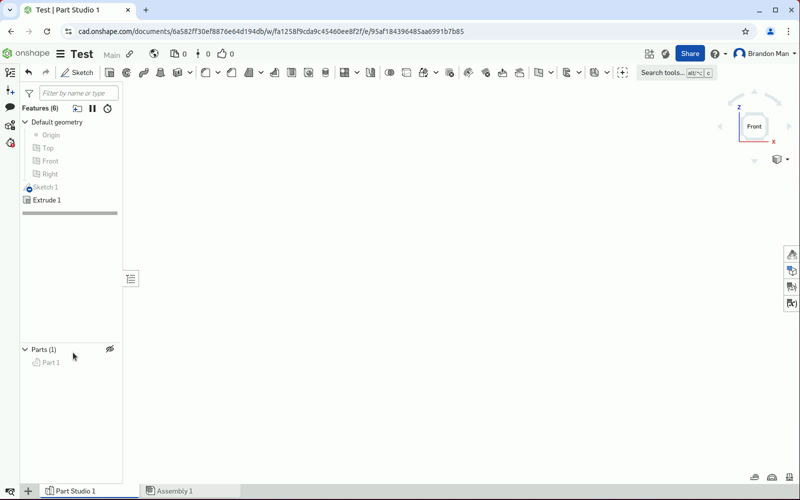
key(space)
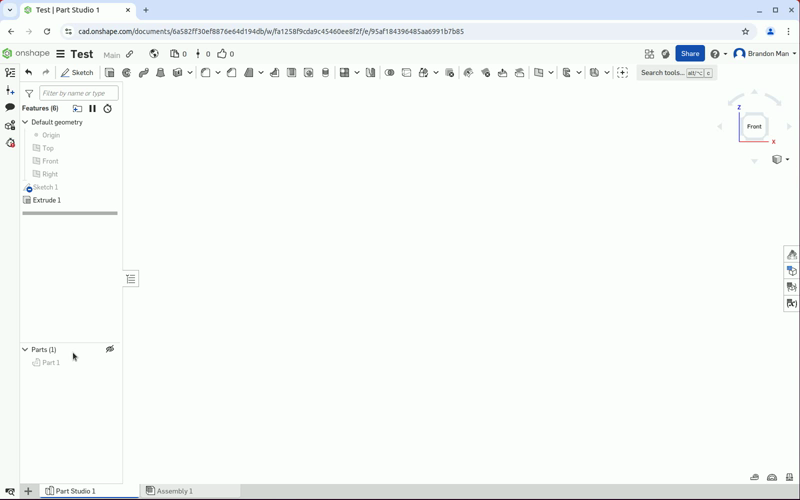
key_down(shift)
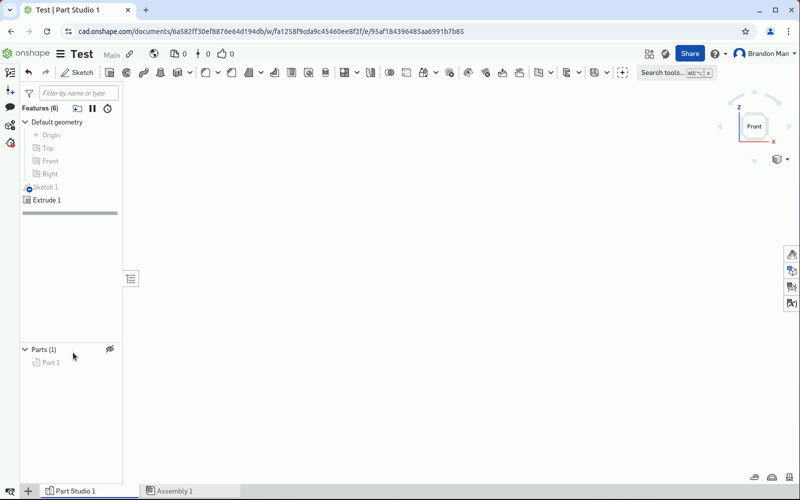
key(left)
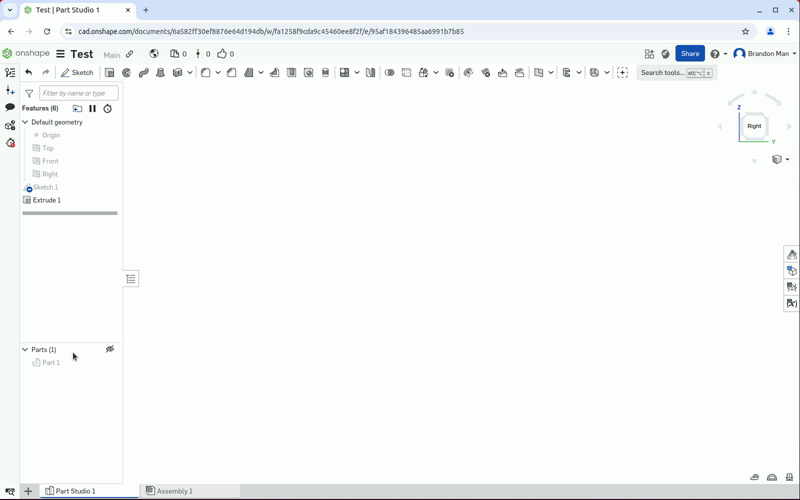
key_up(shift)
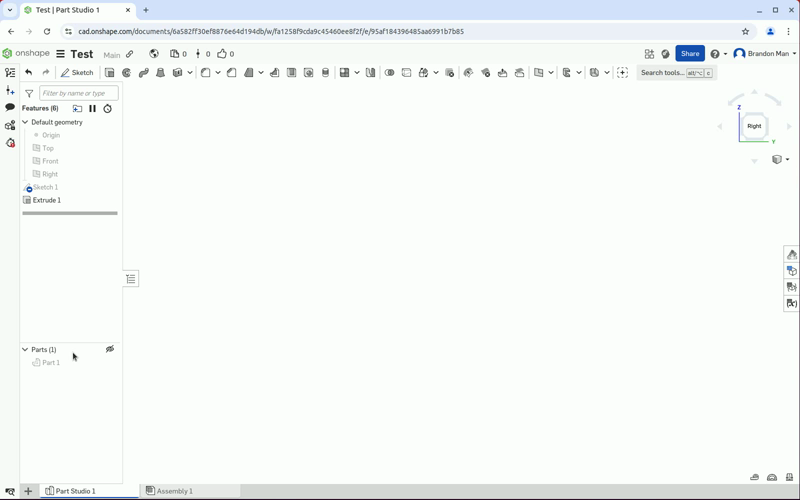
mouse_move(73, 352)
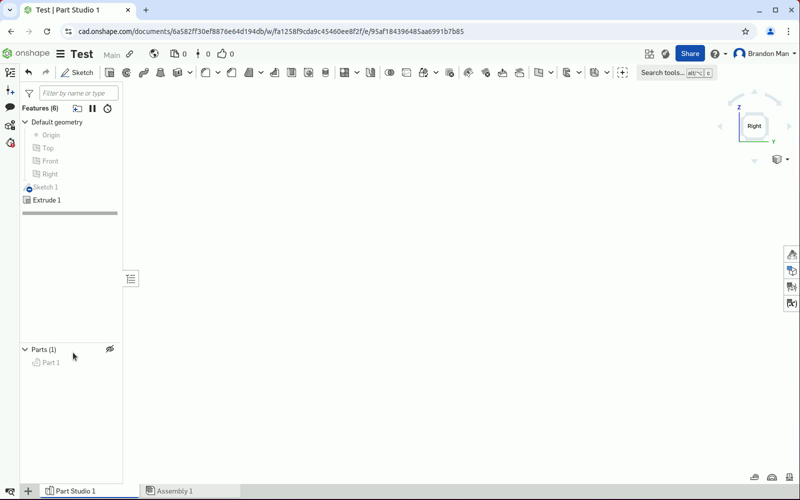
key(shift+y)
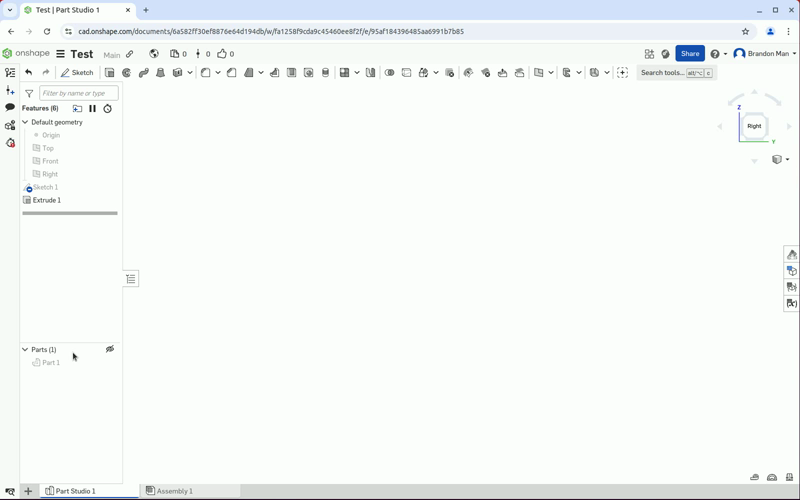
key(shift+s)
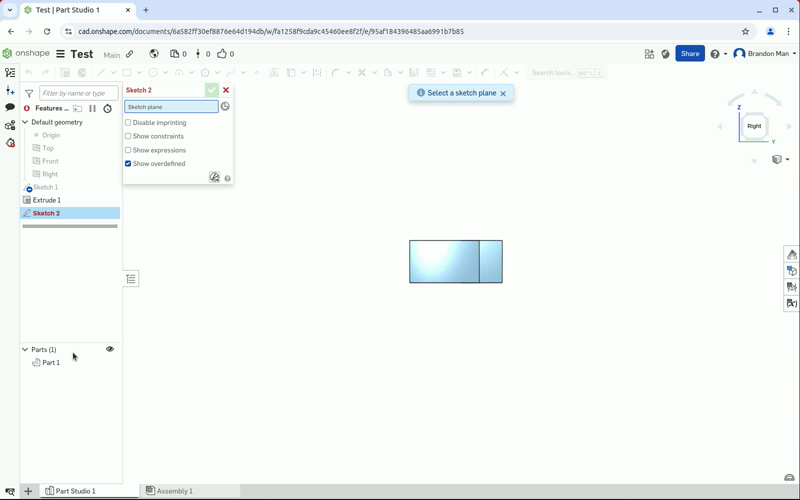
mouse_move(73, 176)
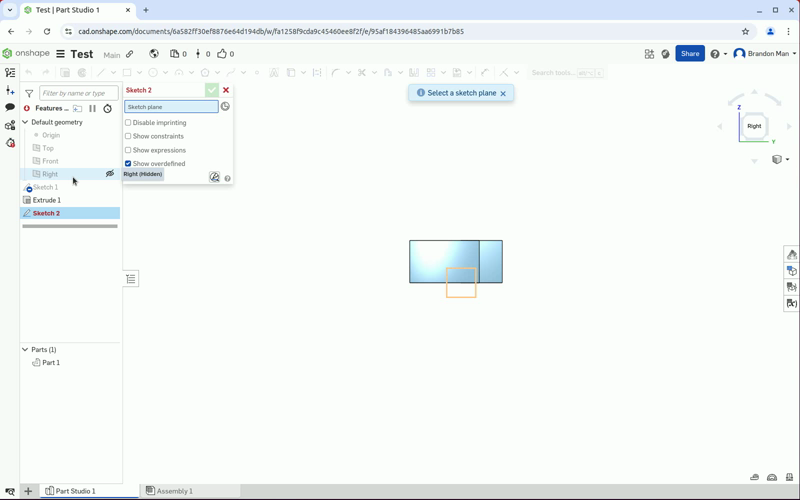
click(73, 176)
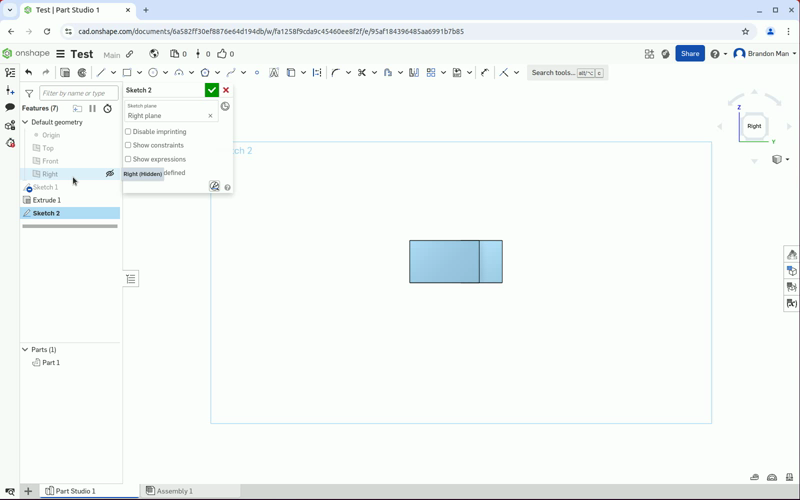
mouse_move(73, 352)
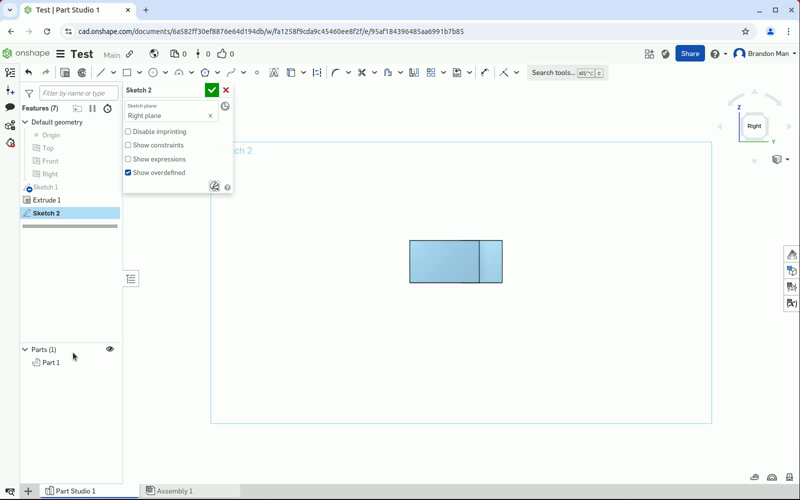
key(y)
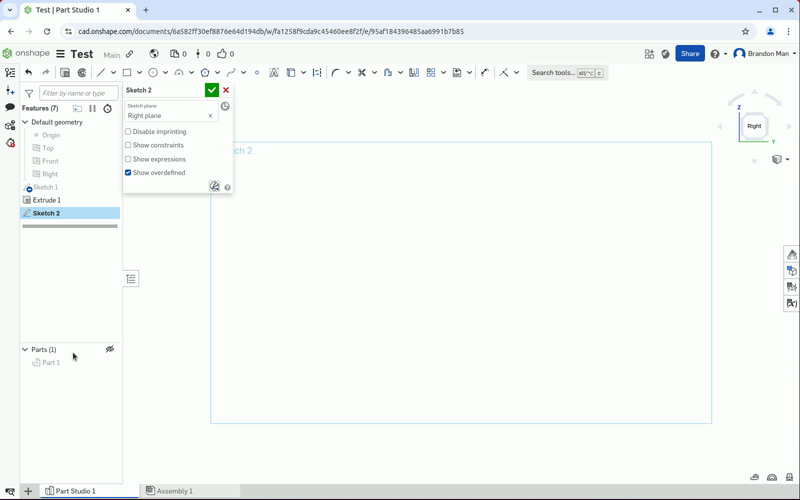
key(l)
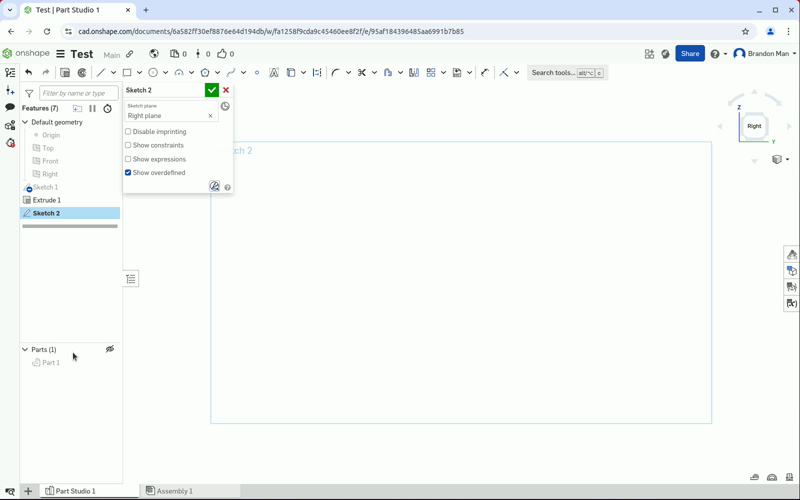
key_down(shift)
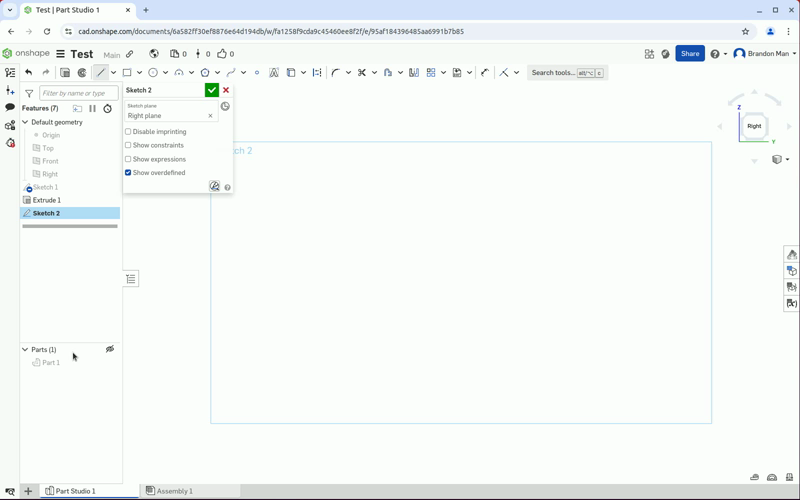
mouse_move(439, 268)
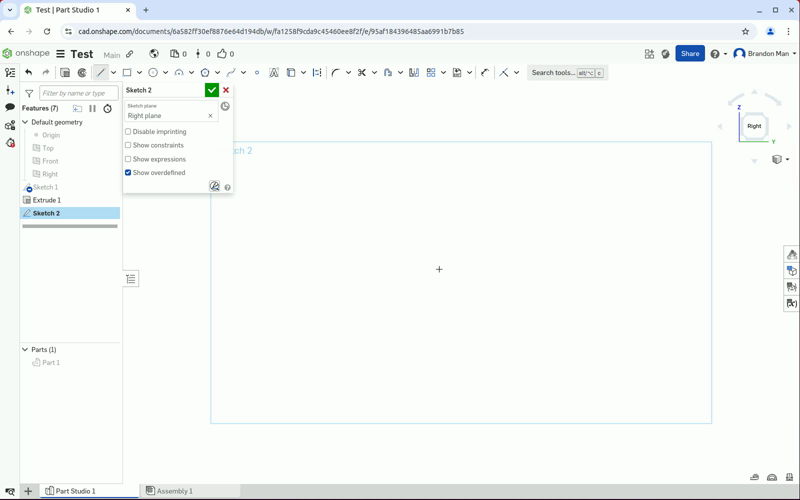
click(439, 268)
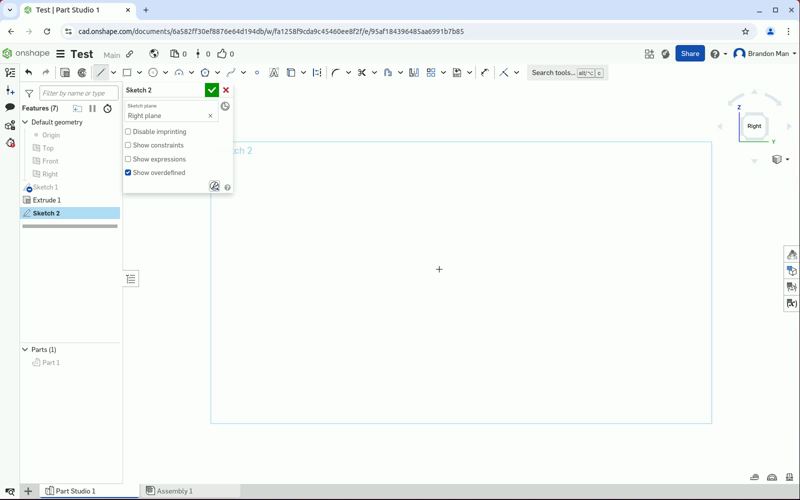
key_up(shift)
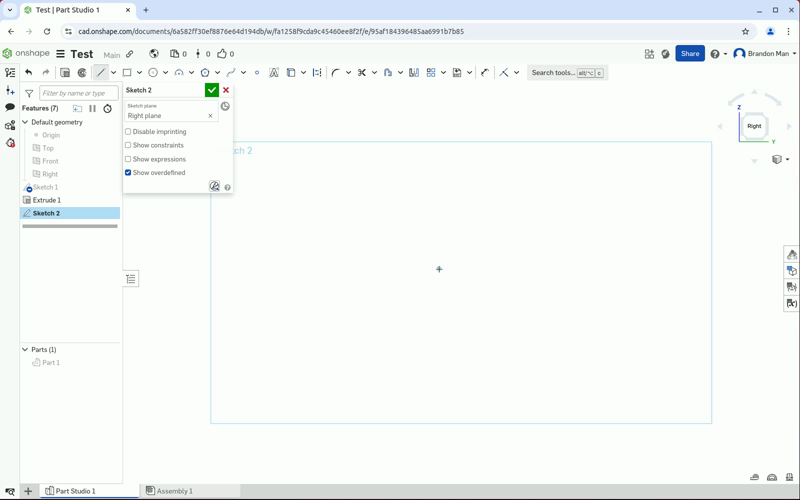
key_down(shift)
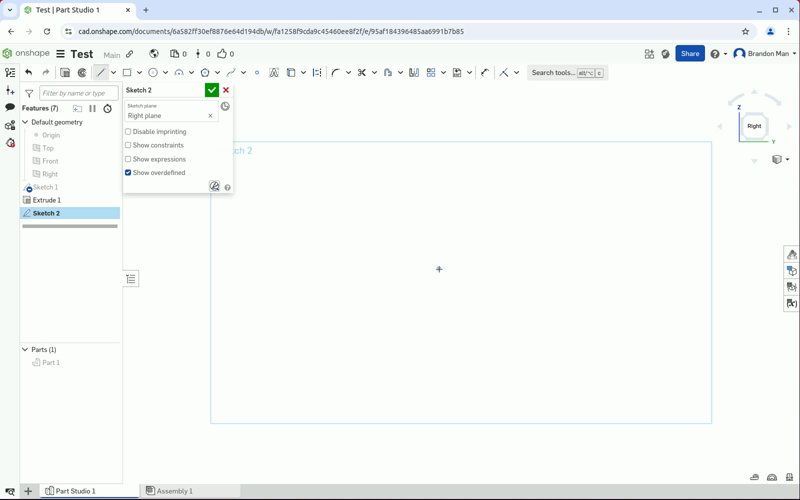
mouse_move(469, 268)
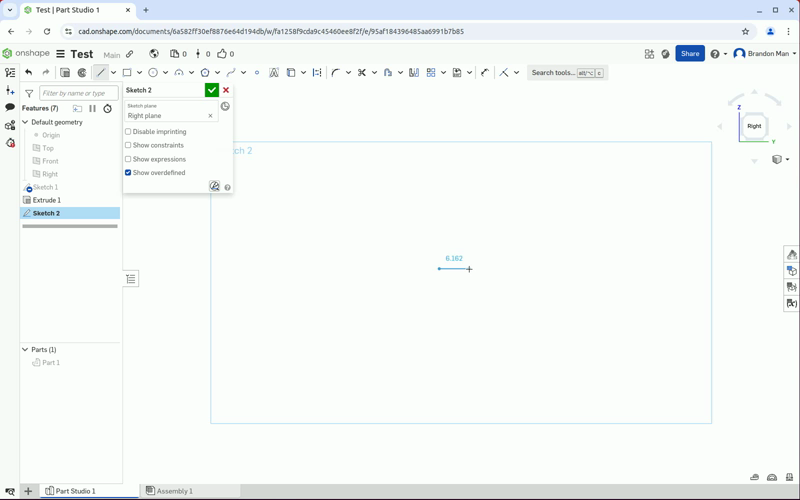
mouse_move(443, 287)
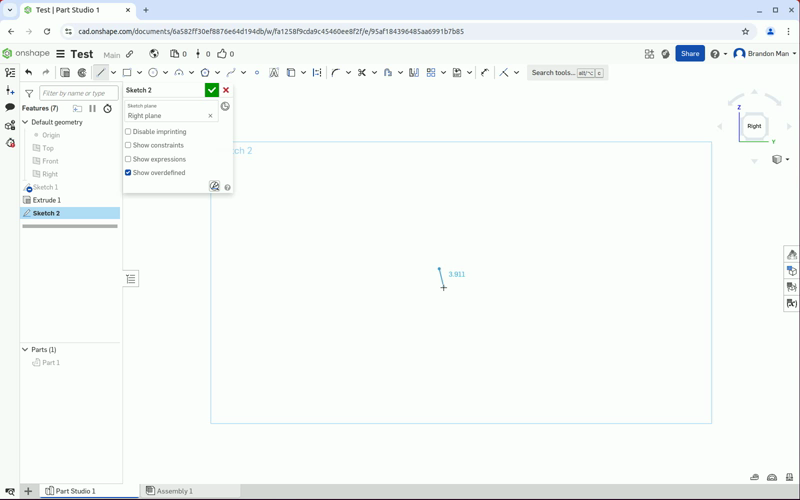
click(443, 287)
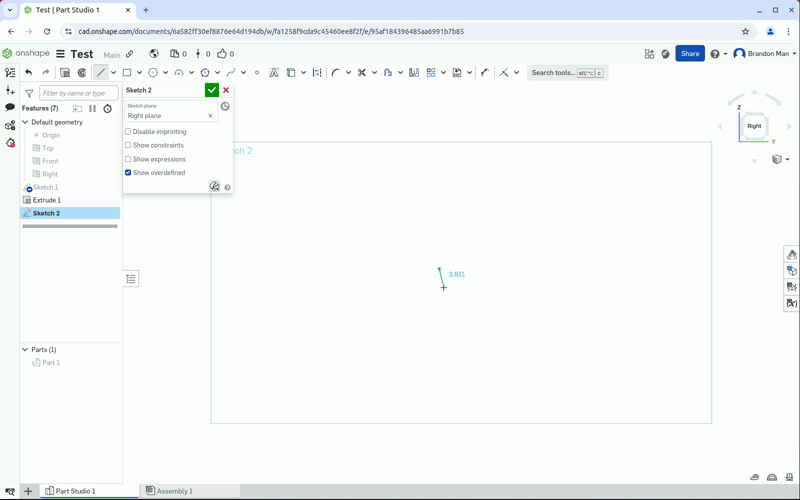
key_up(shift)
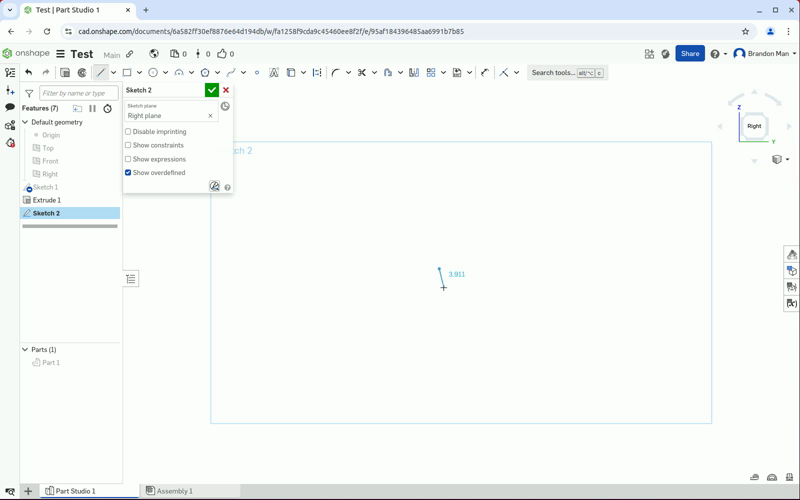
key_down(shift)
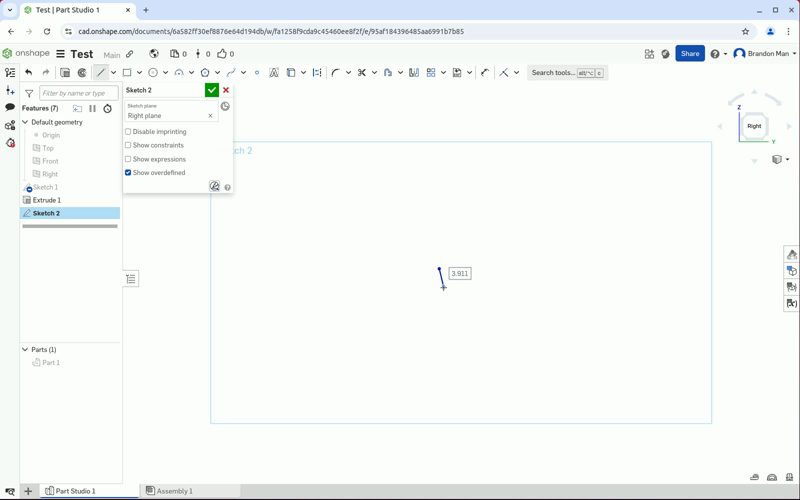
mouse_move(473, 287)
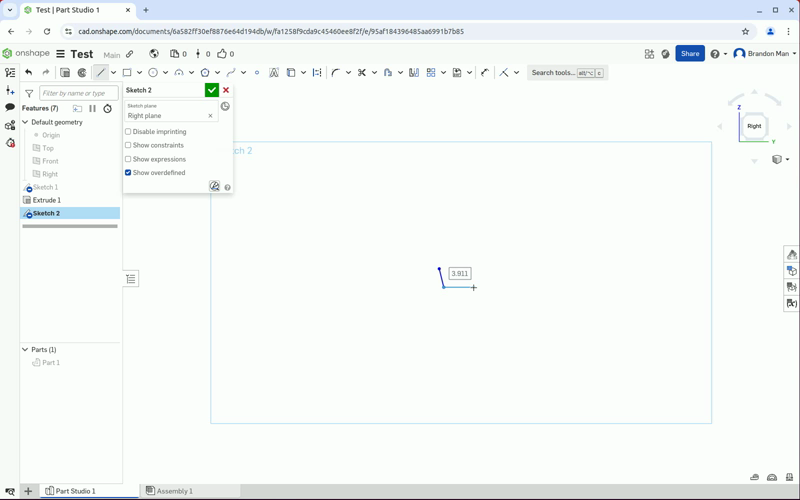
mouse_move(482, 283)
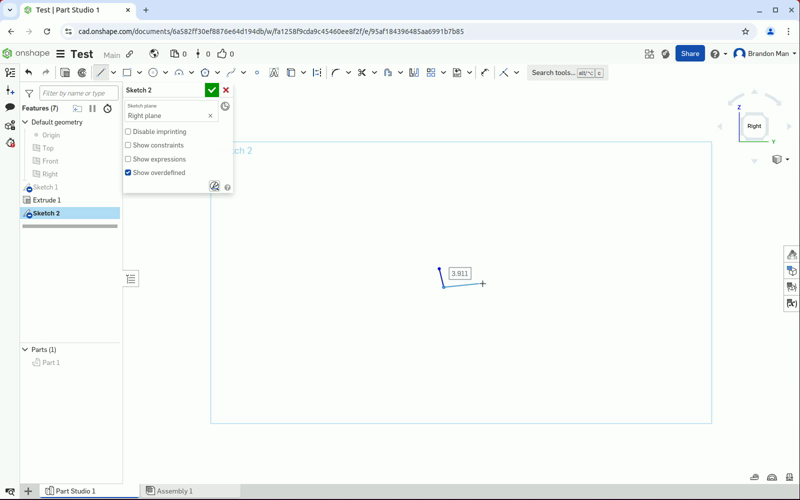
click(482, 283)
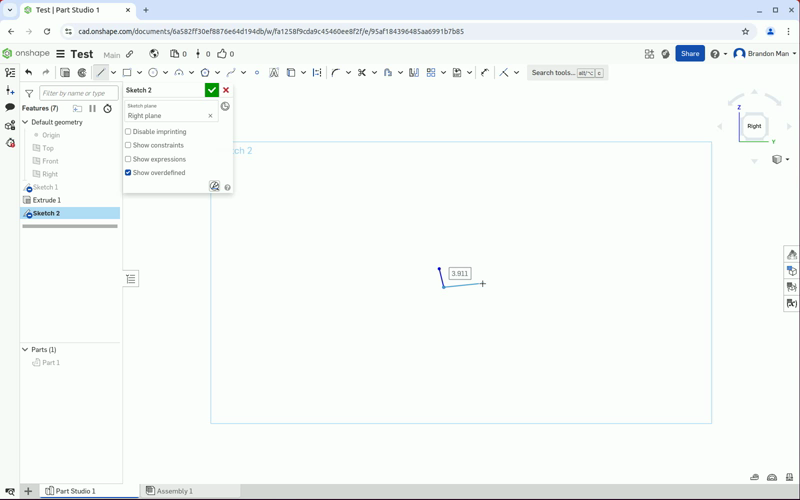
key_up(shift)
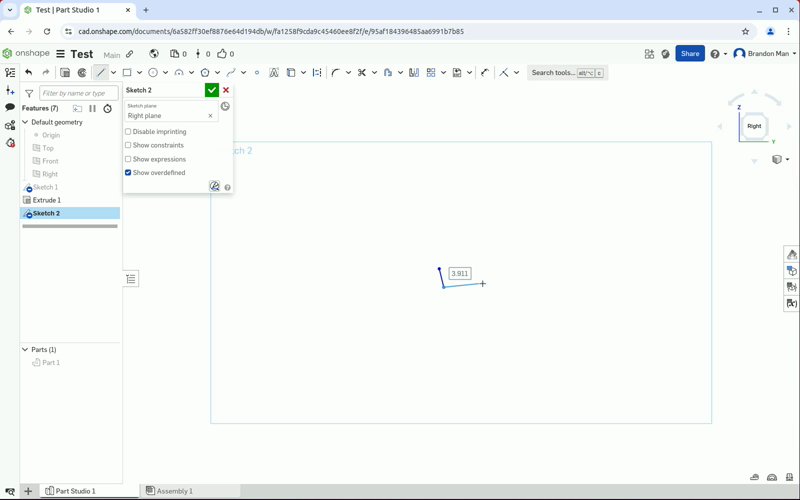
key_down(shift)
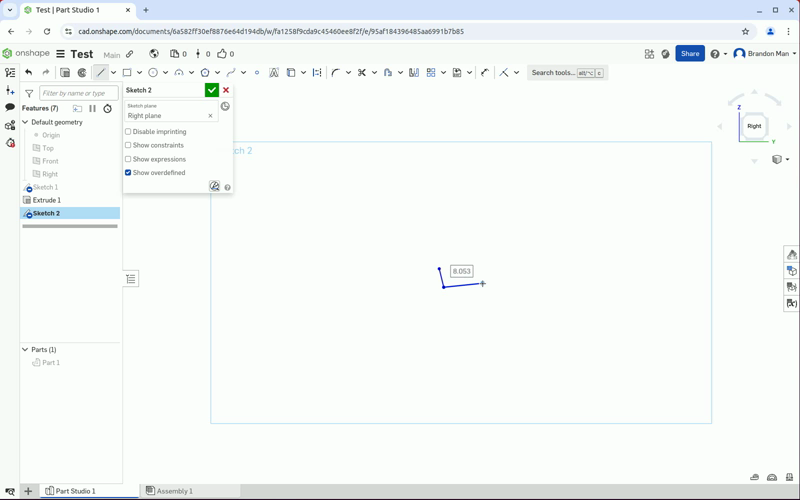
mouse_move(512, 283)
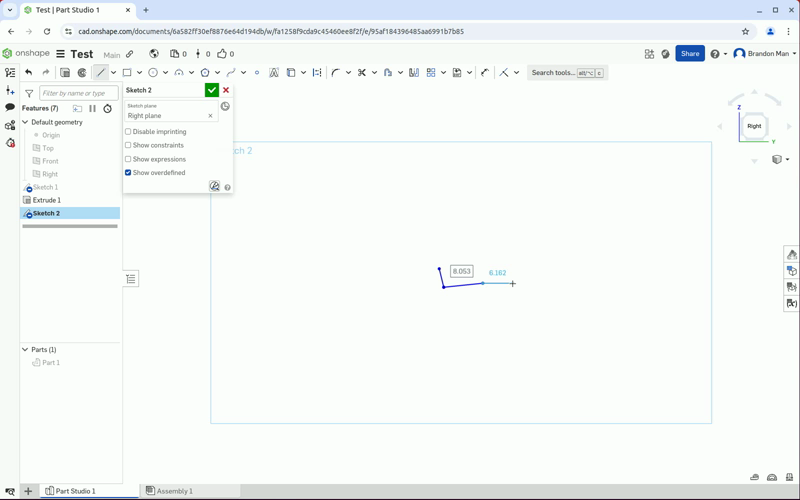
mouse_move(488, 257)
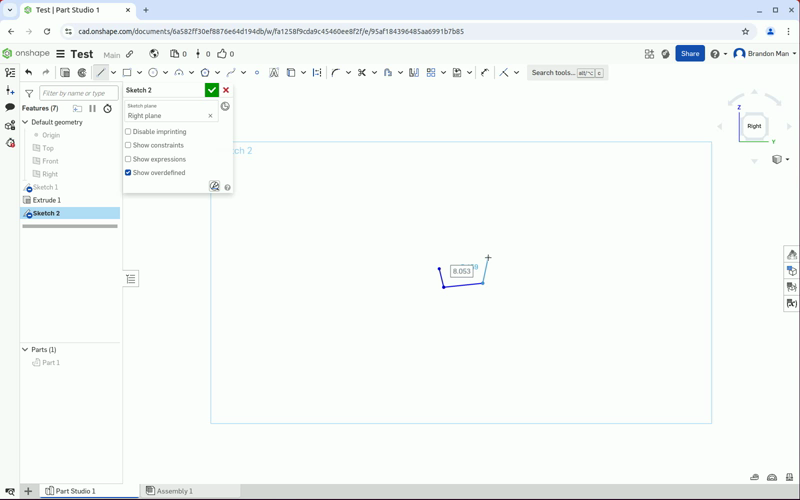
click(488, 257)
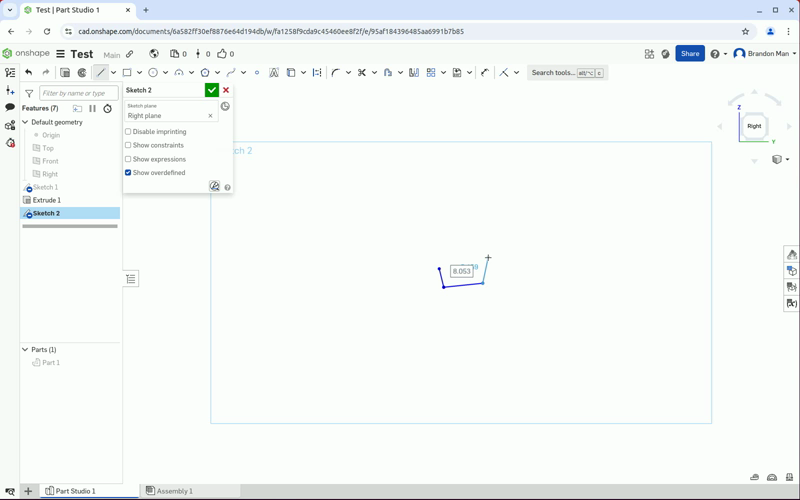
key_up(shift)
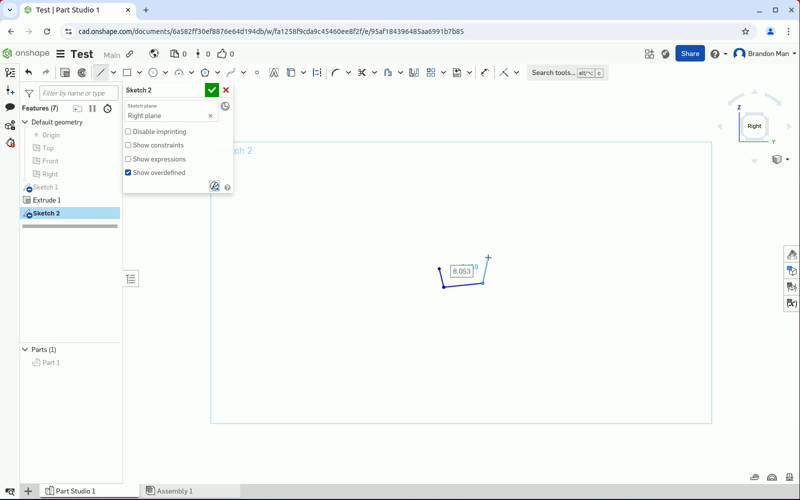
key_down(shift)
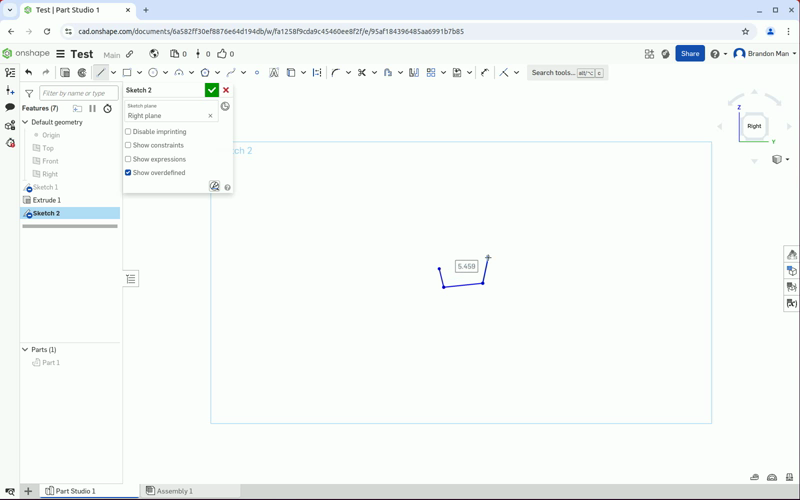
mouse_move(518, 257)
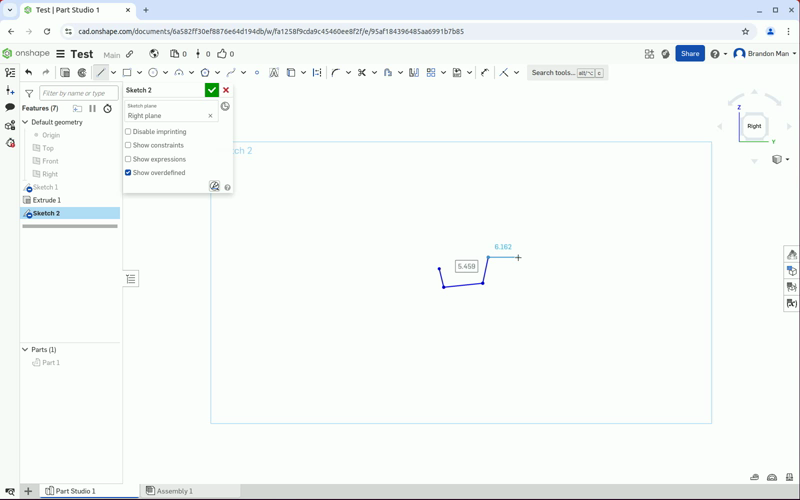
mouse_move(460, 239)
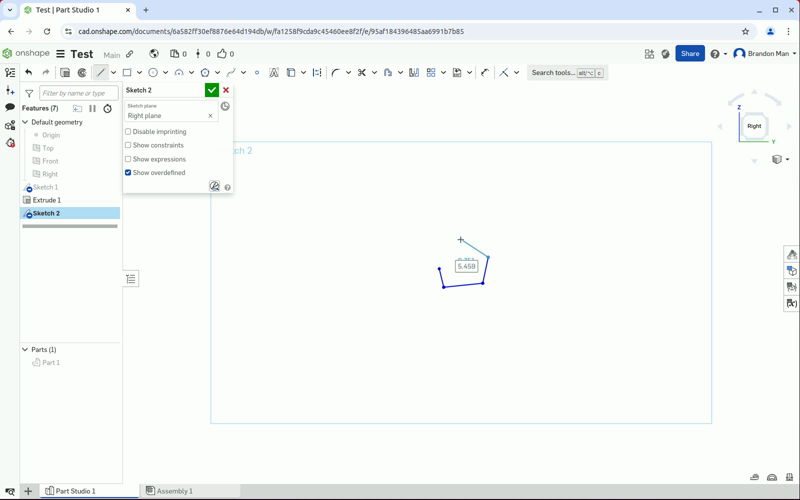
click(460, 239)
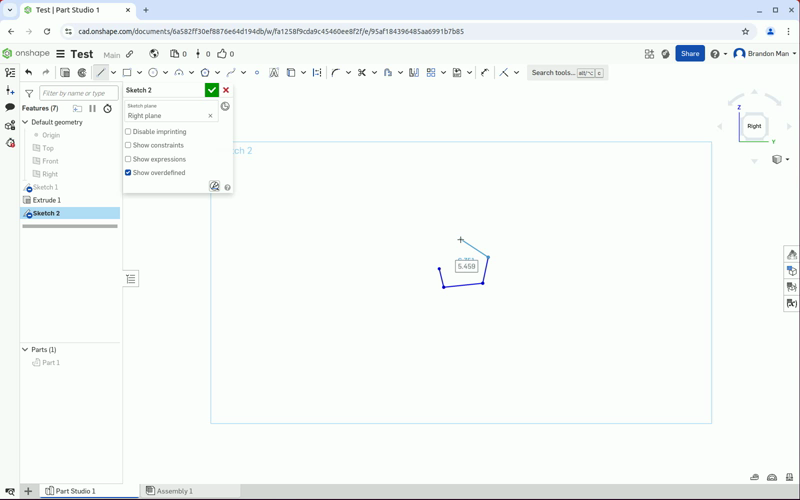
key_up(shift)
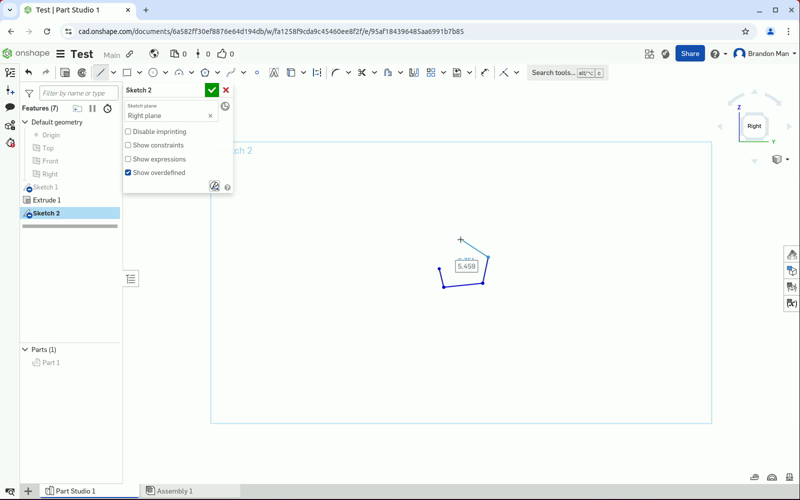
mouse_move(490, 239)
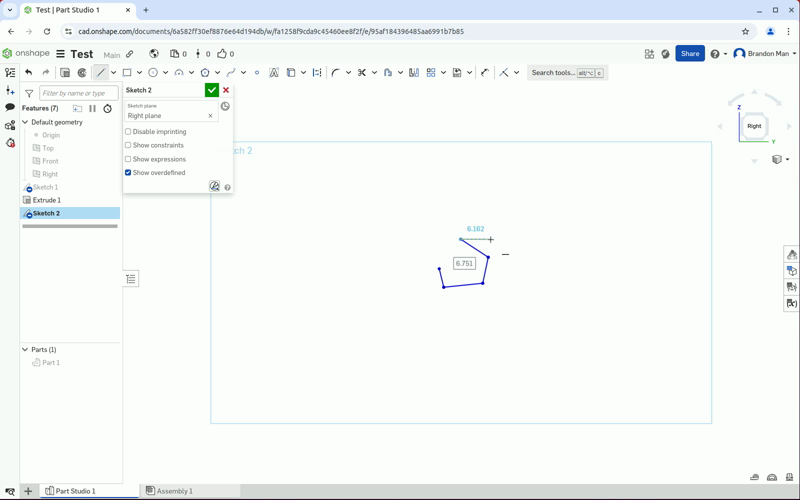
key_down(shift)
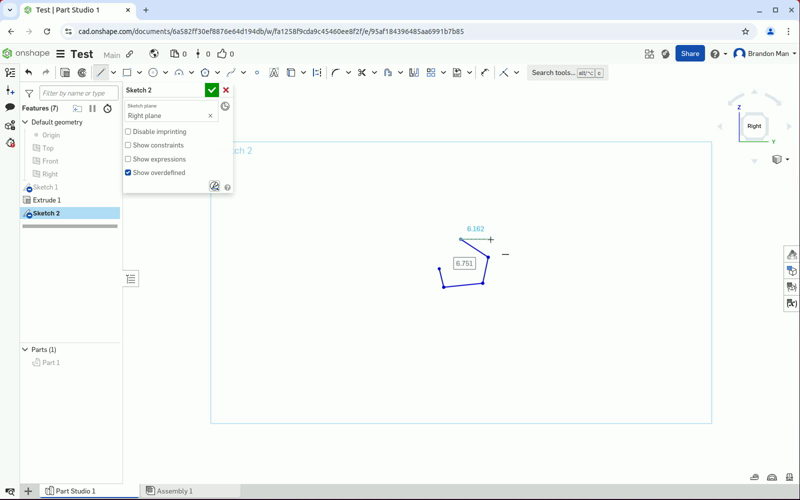
mouse_move(439, 268)
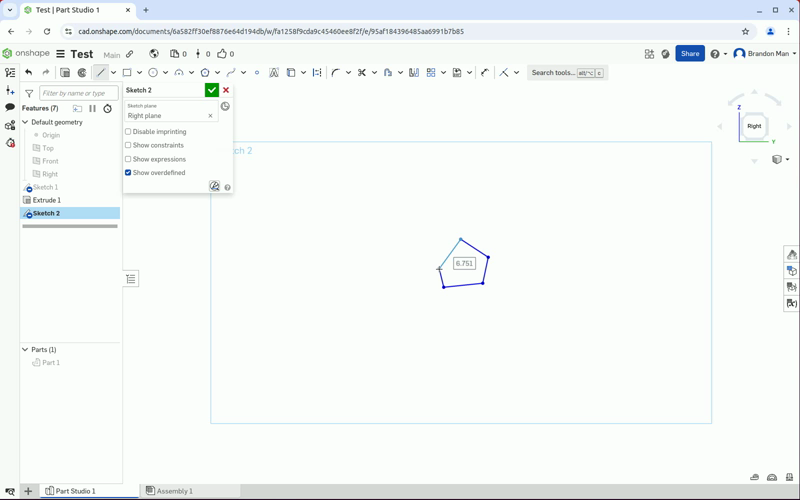
key_up(shift)
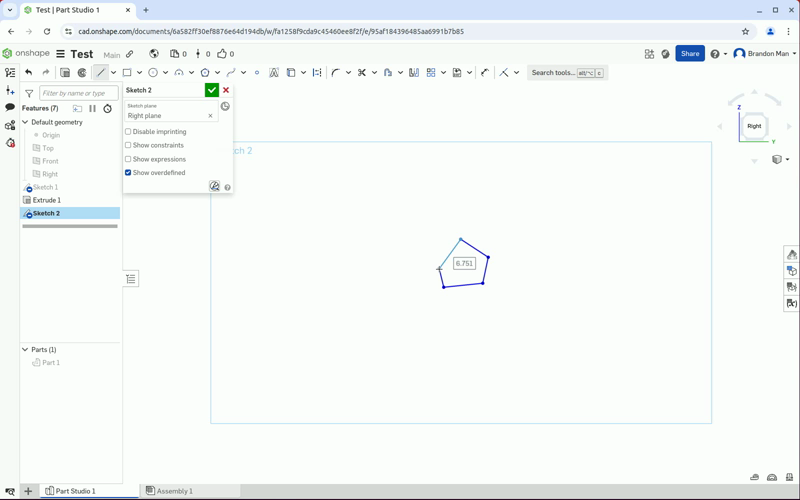
click(439, 268)
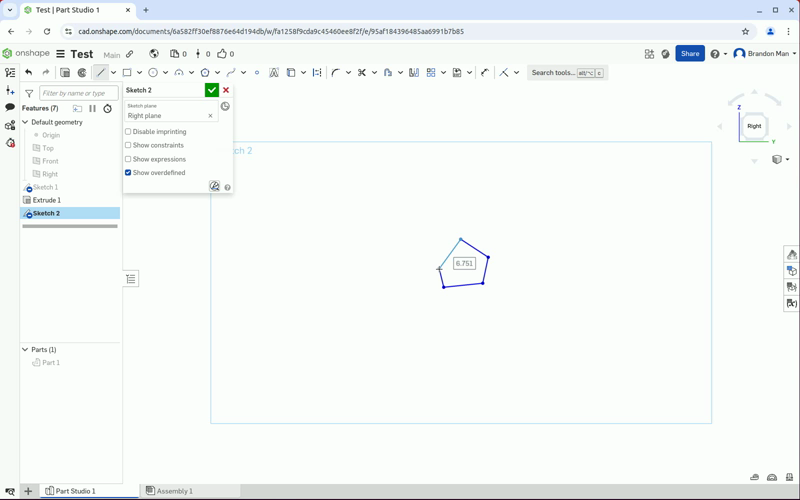
key(esc)
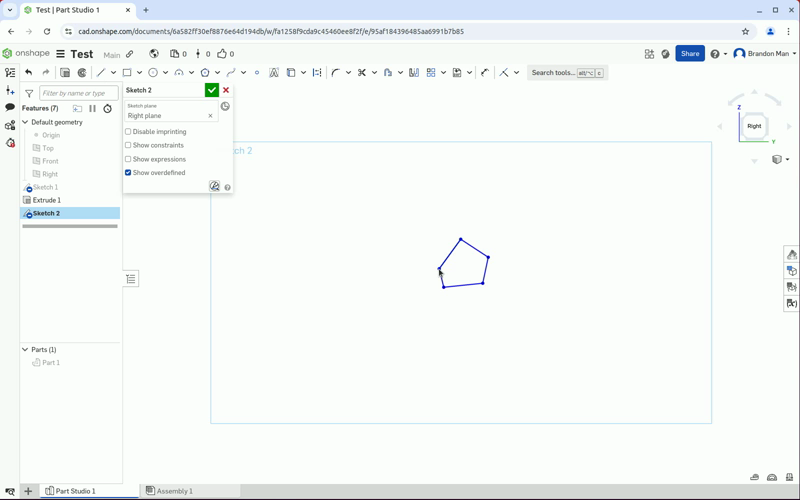
key(a)
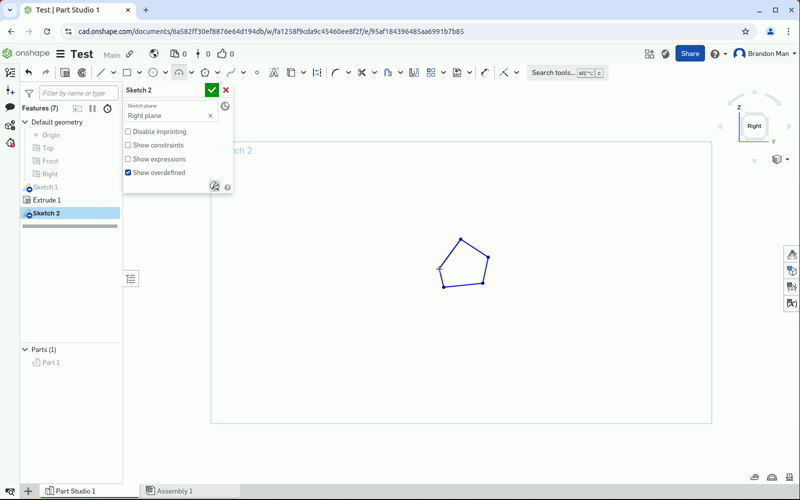
key_down(shift)
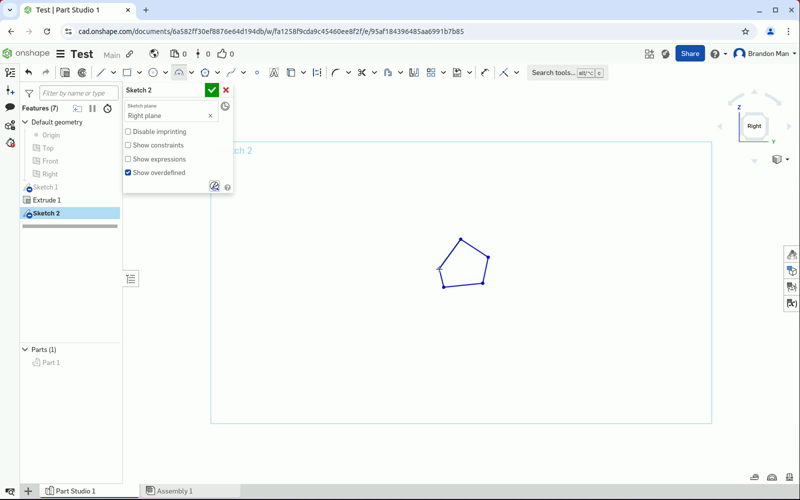
mouse_move(454, 266)
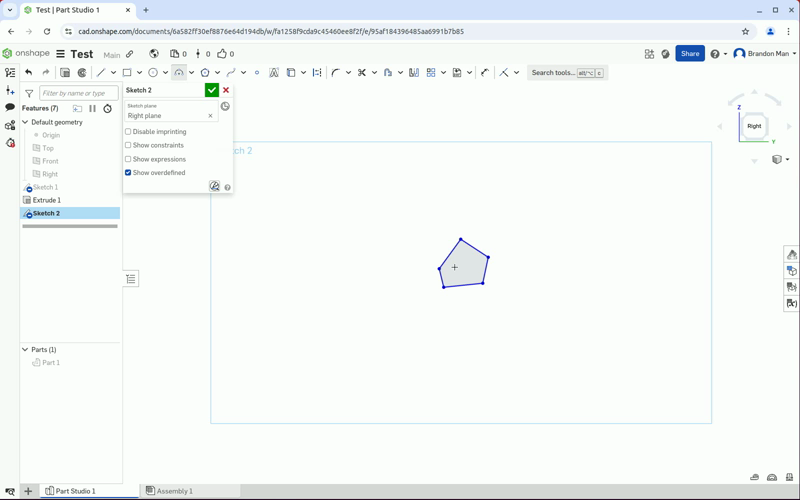
click(454, 266)
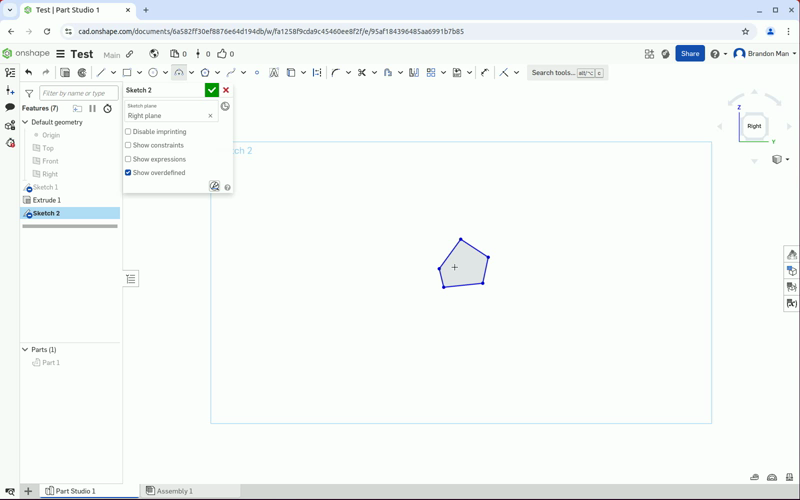
key_up(shift)
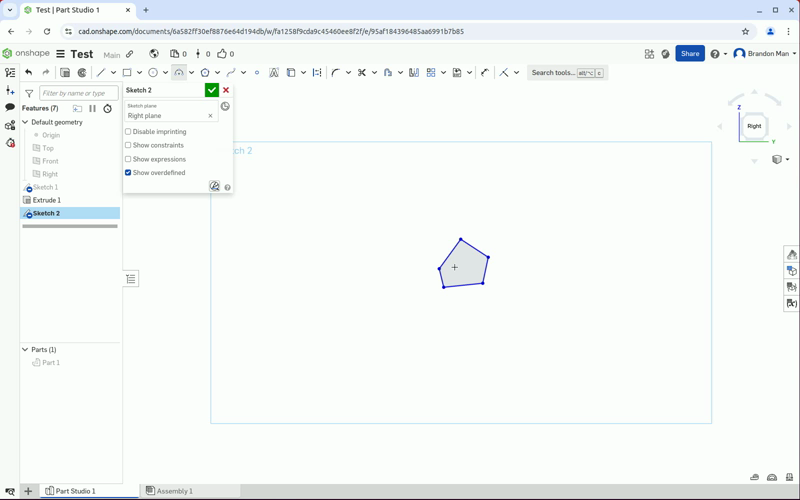
key_down(shift)
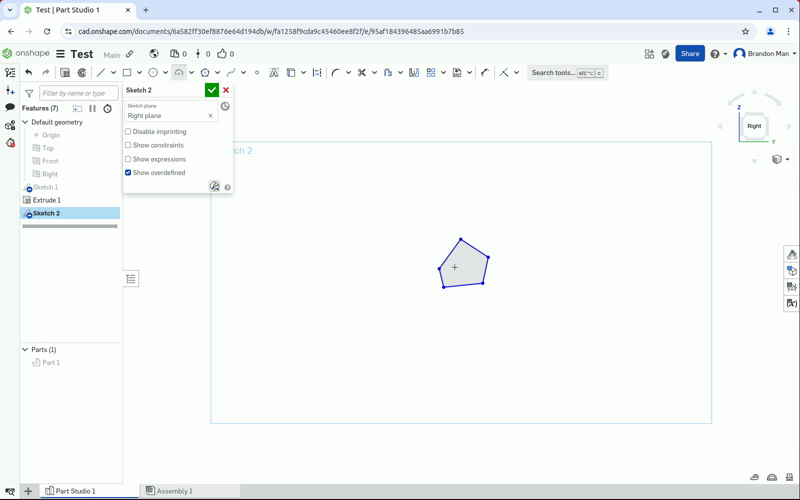
mouse_move(467, 262)
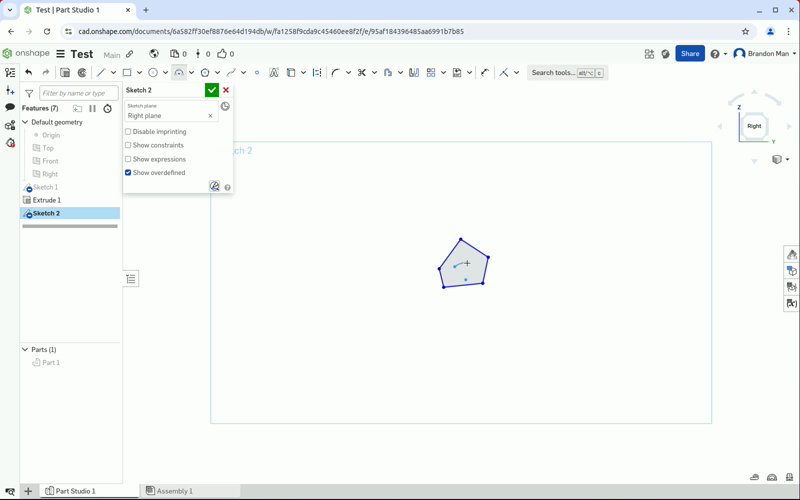
click(467, 262)
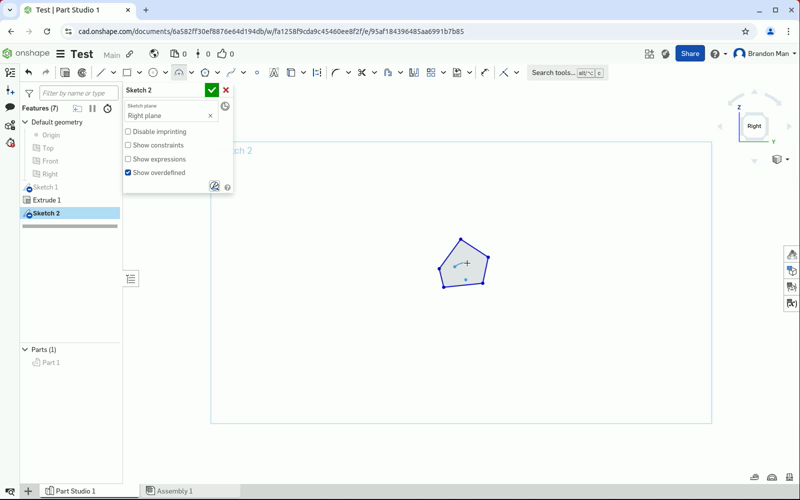
mouse_move(463, 273)
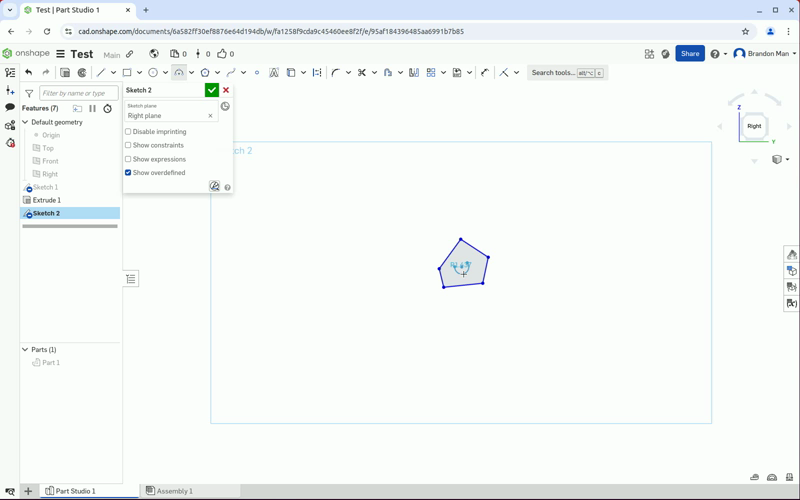
click(463, 273)
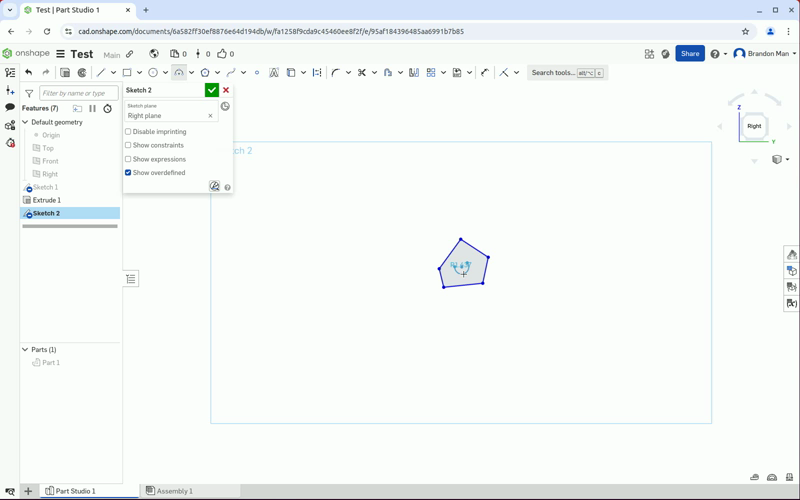
key_up(shift)
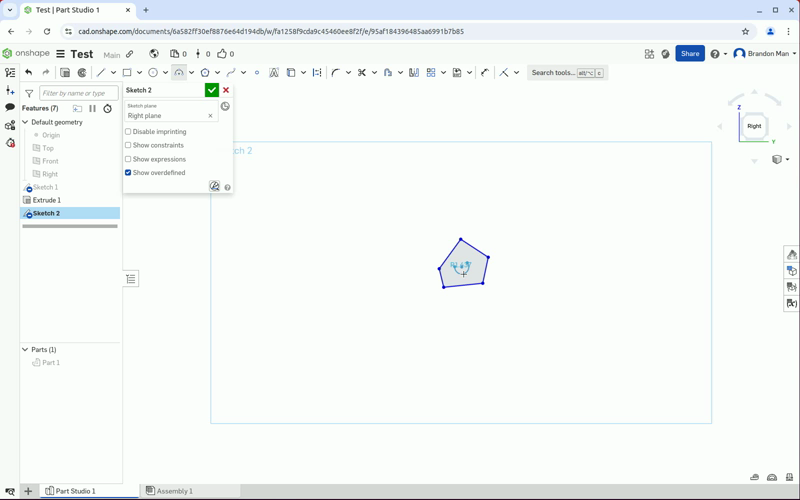
mouse_move(467, 262)
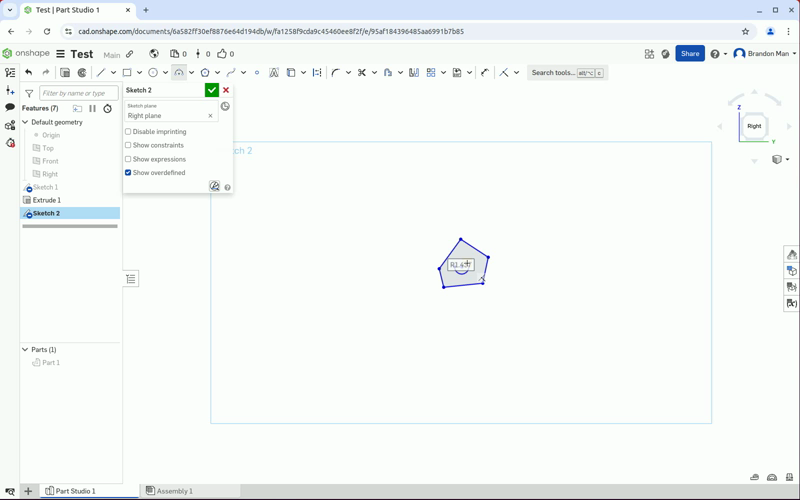
click(467, 262)
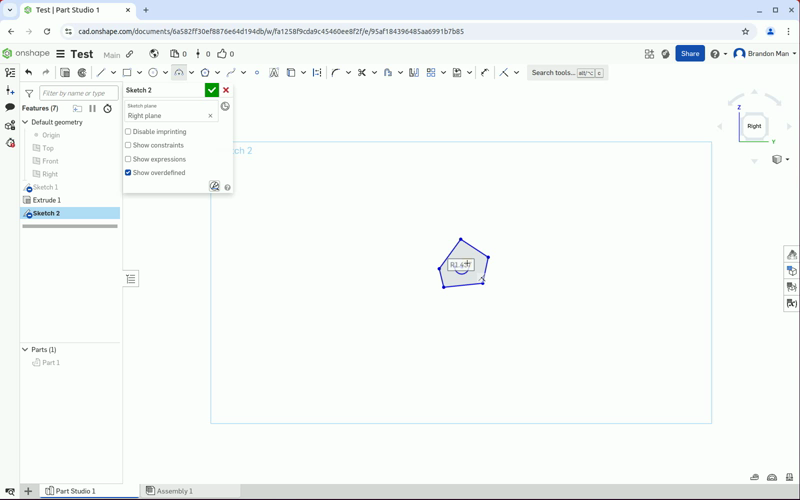
key_down(shift)
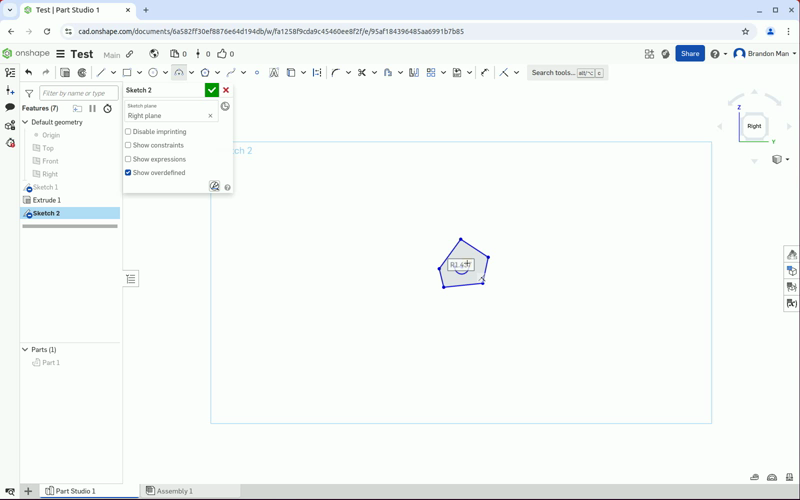
mouse_move(475, 273)
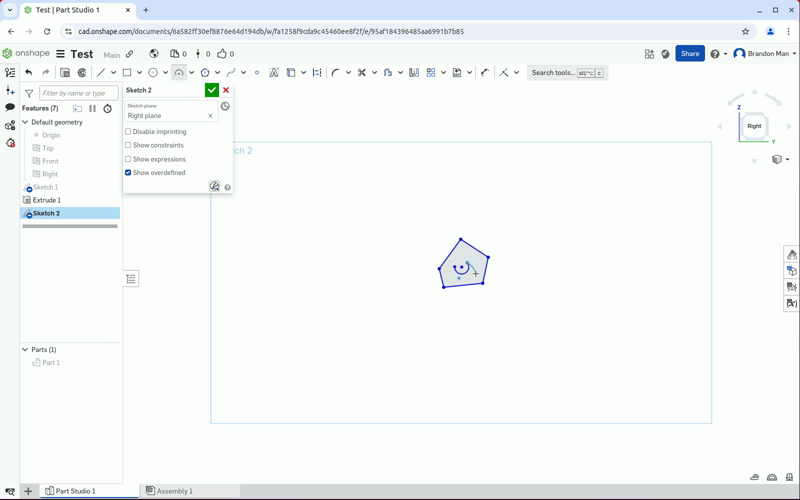
click(475, 273)
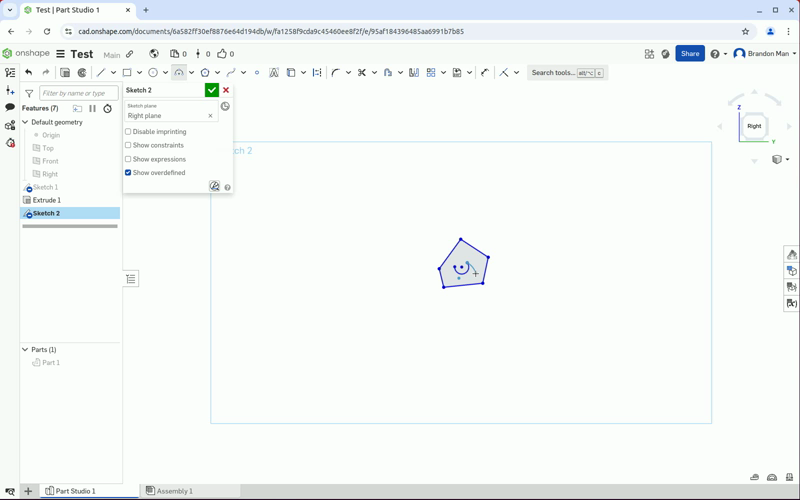
mouse_move(472, 266)
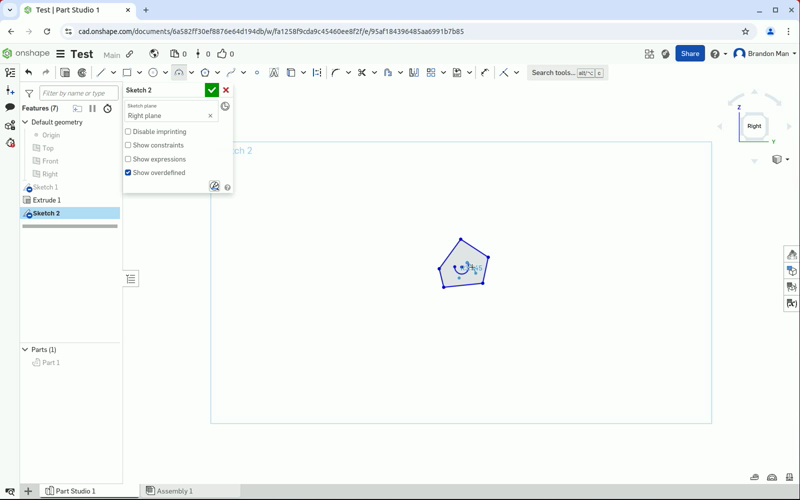
click(472, 266)
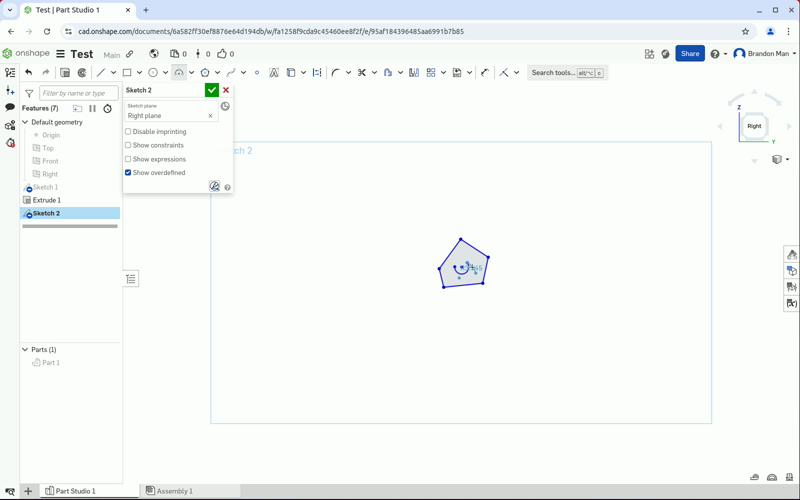
key_up(shift)
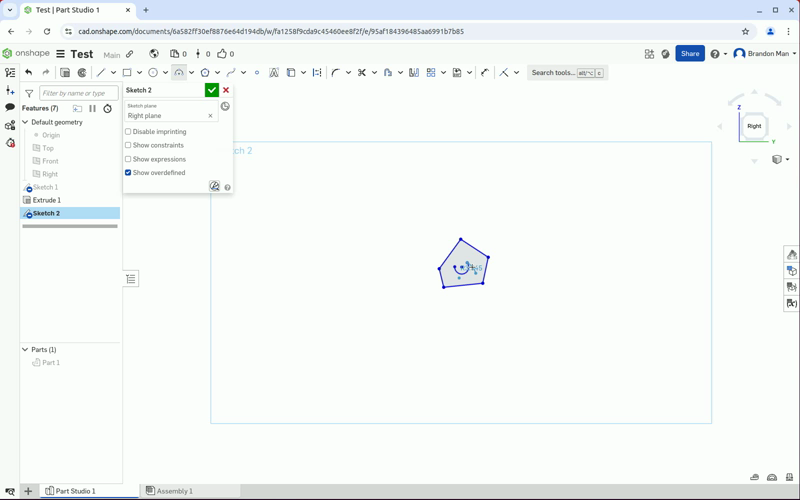
key(esc)
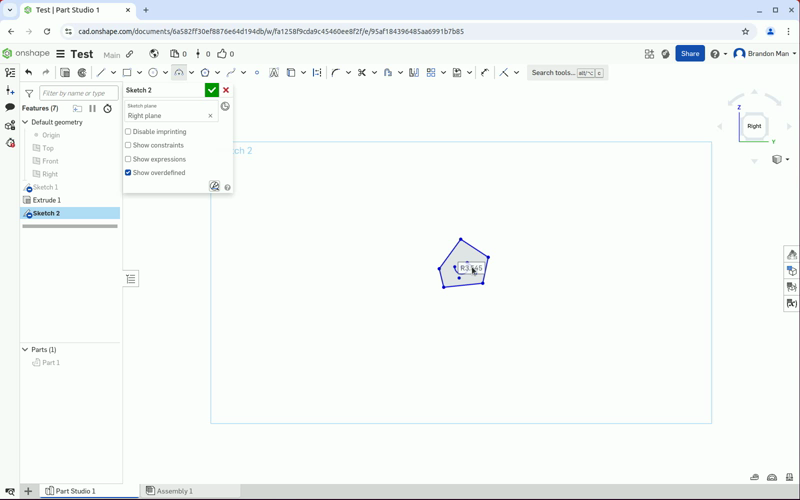
key(l)
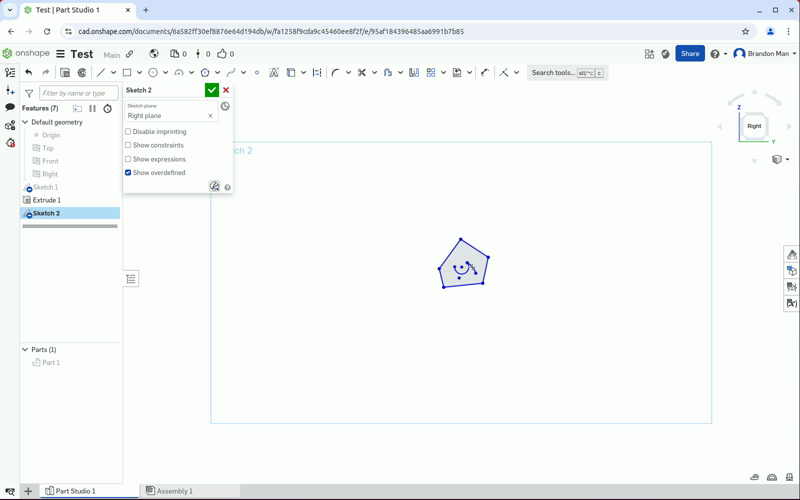
mouse_move(475, 273)
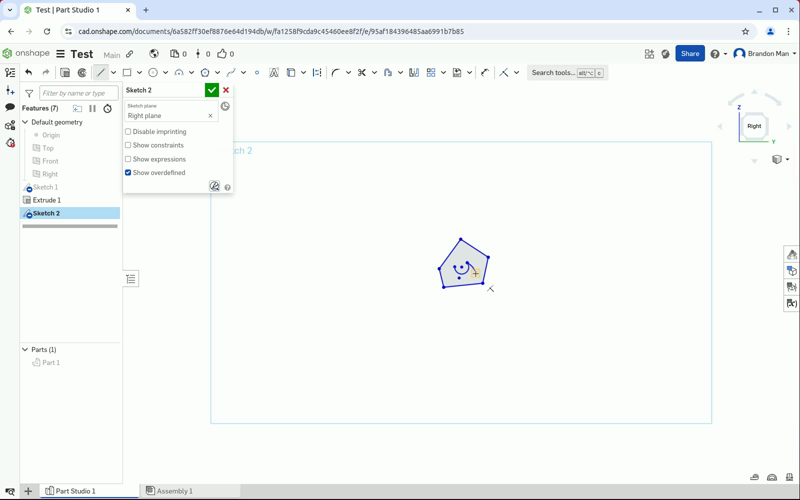
click(475, 273)
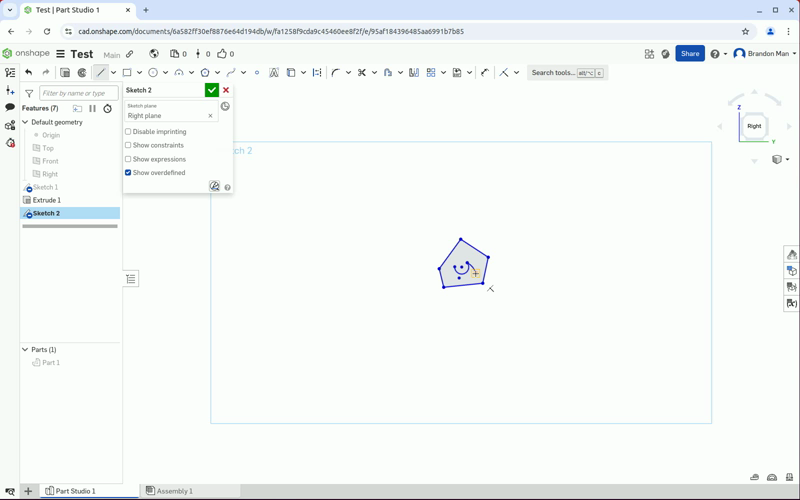
key_down(shift)
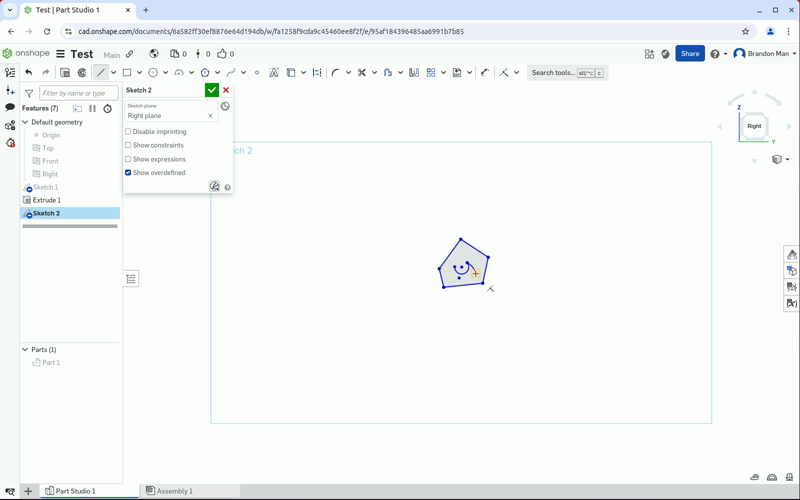
mouse_move(505, 273)
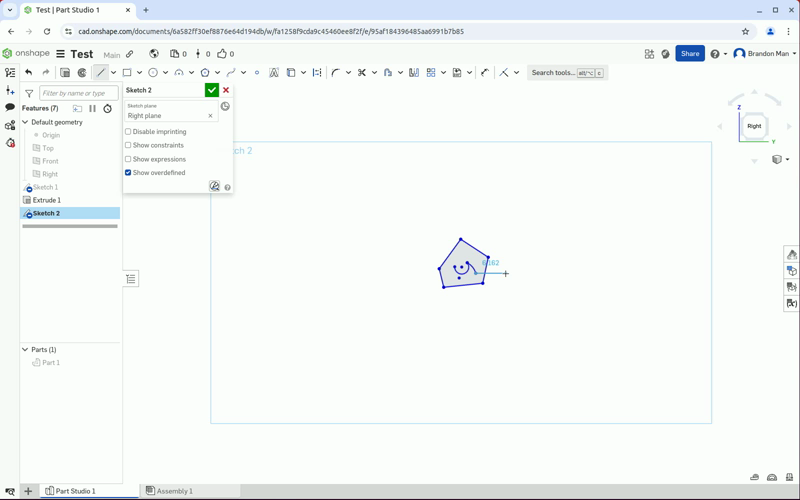
mouse_move(479, 260)
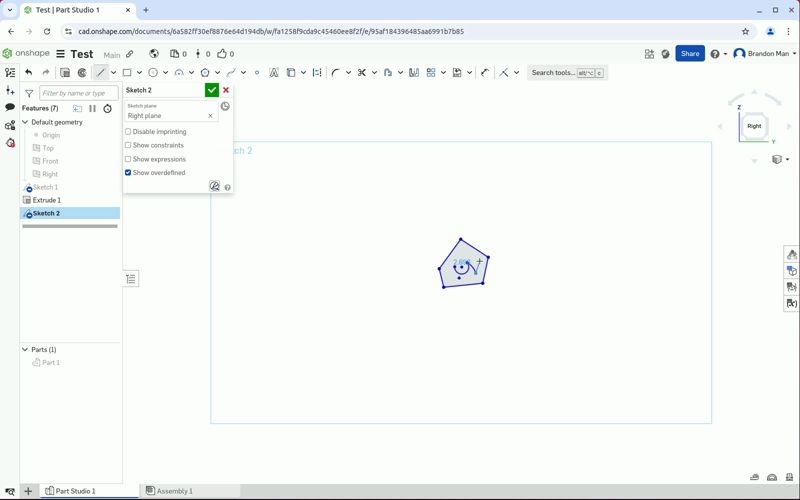
click(479, 260)
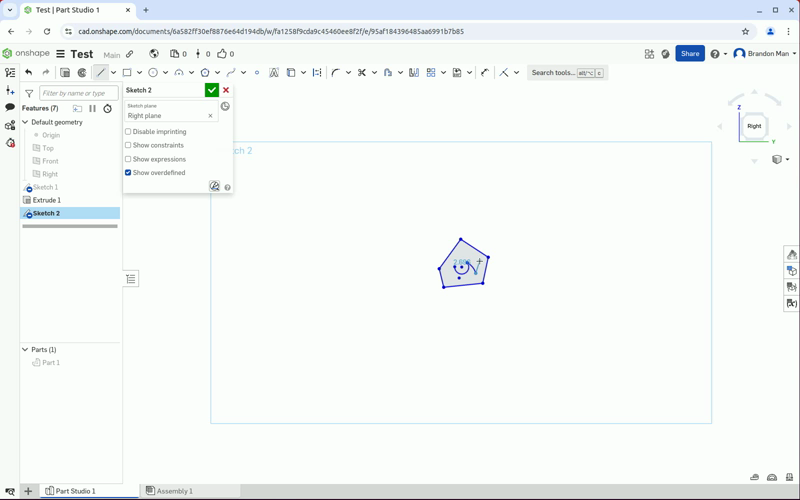
key_up(shift)
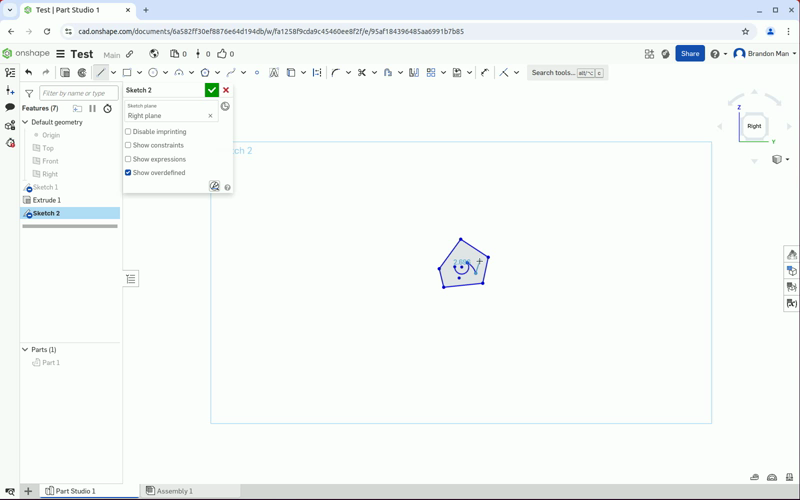
key_down(shift)
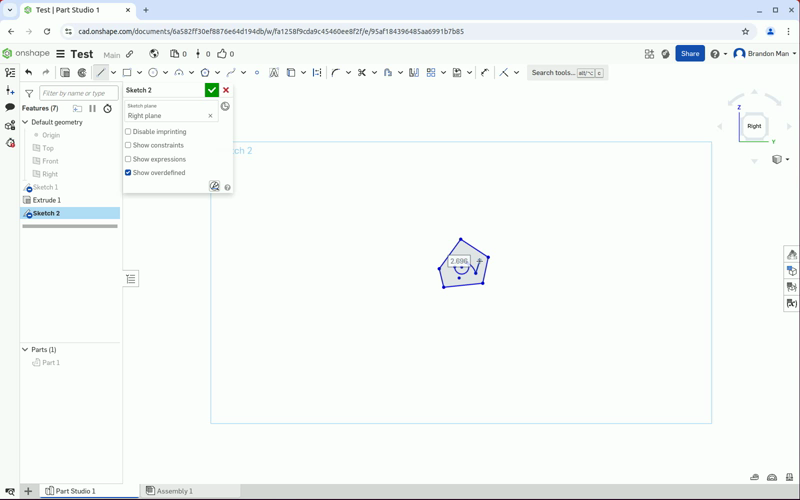
mouse_move(509, 260)
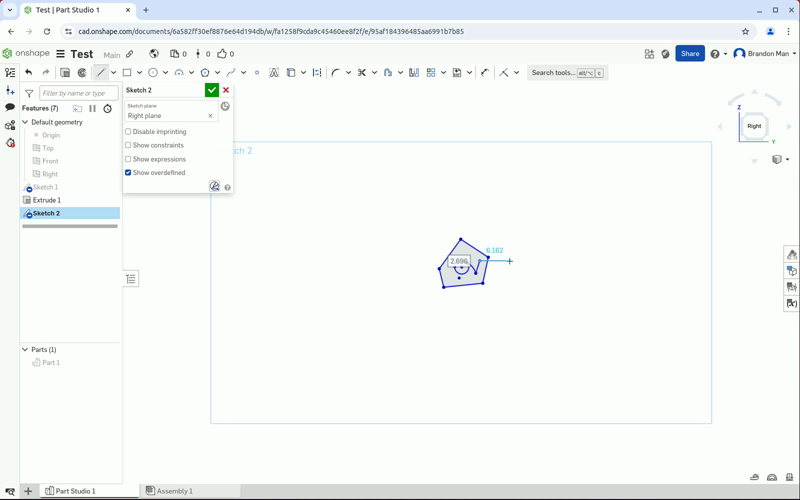
mouse_move(467, 256)
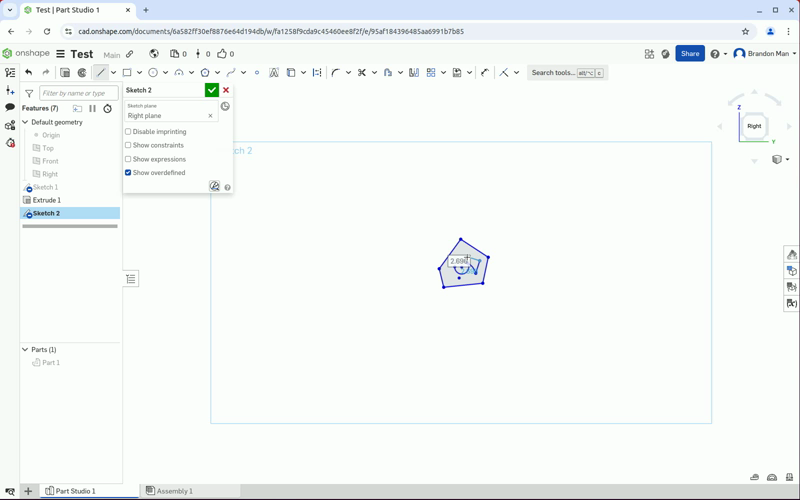
click(467, 256)
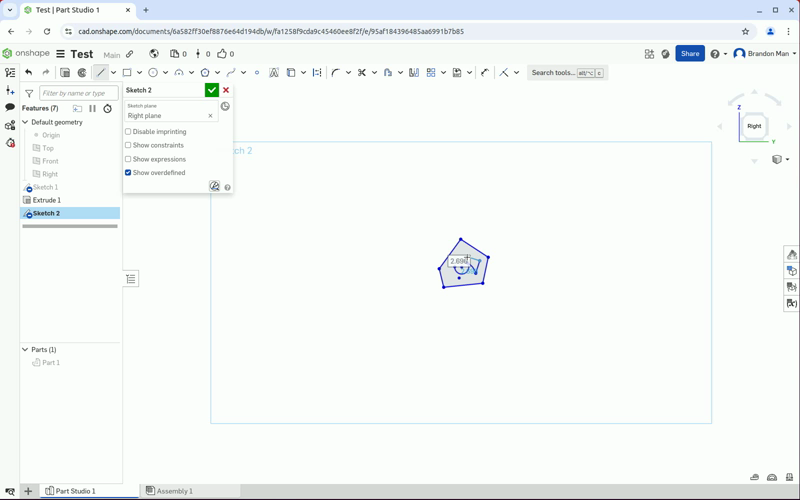
key_up(shift)
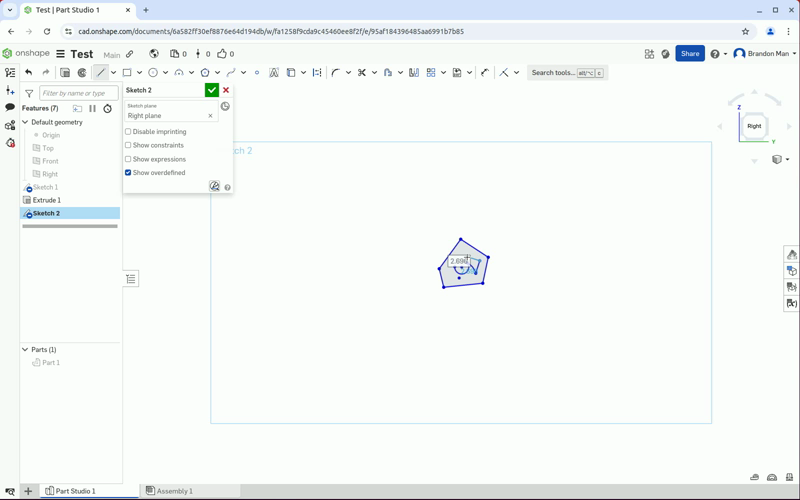
key(esc)
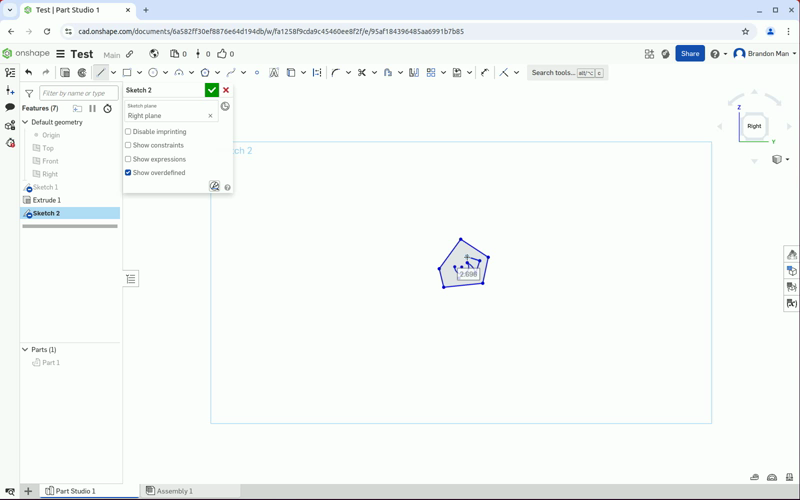
key(a)
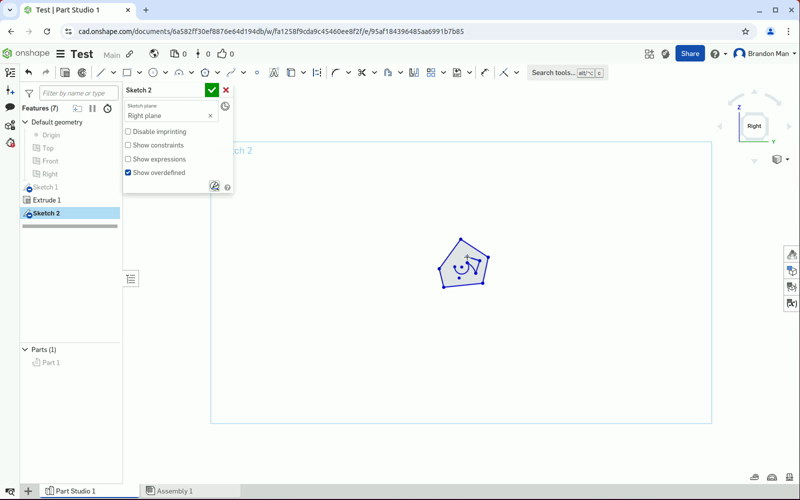
mouse_move(467, 256)
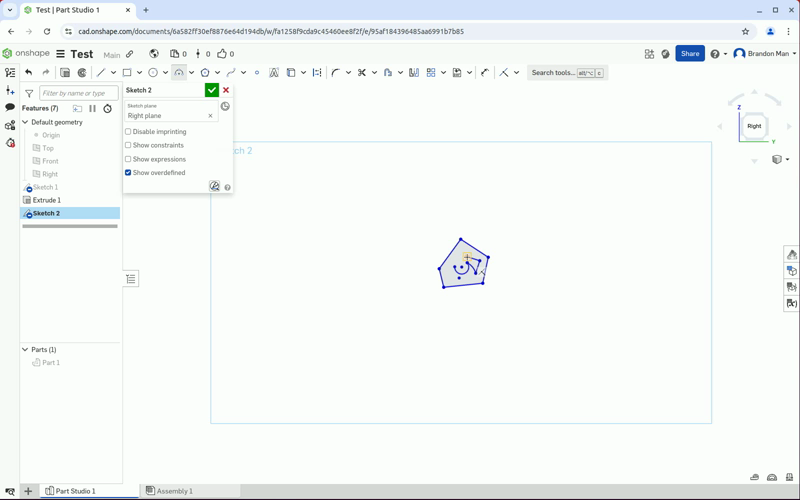
click(467, 256)
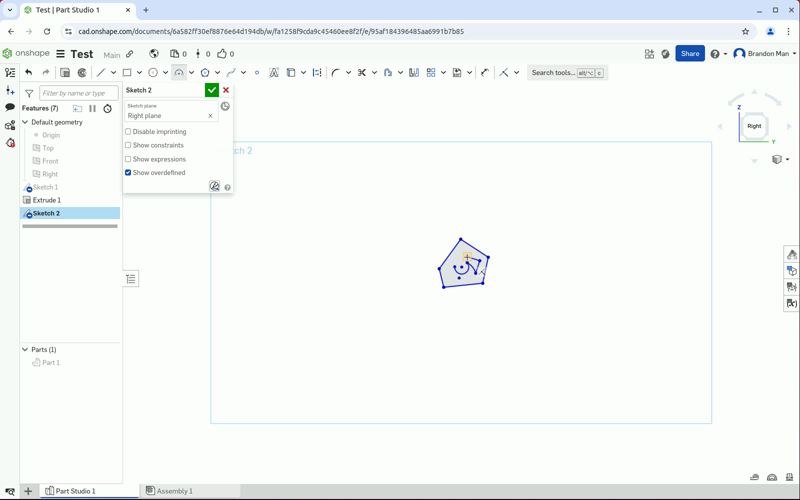
mouse_move(454, 266)
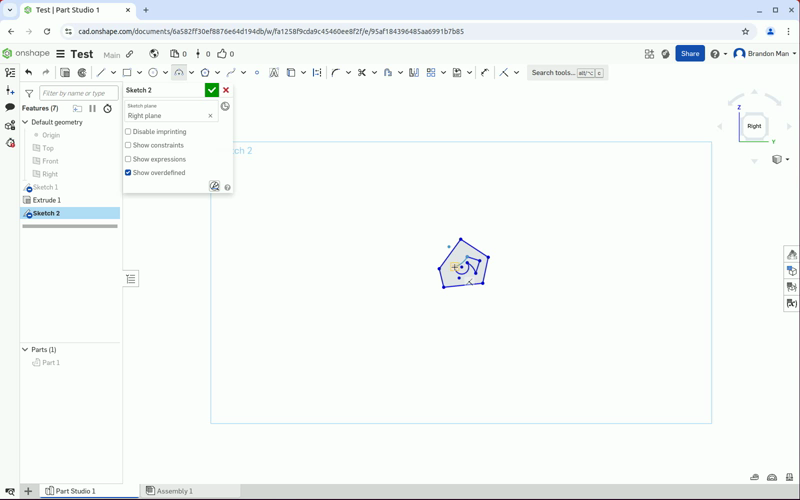
click(454, 266)
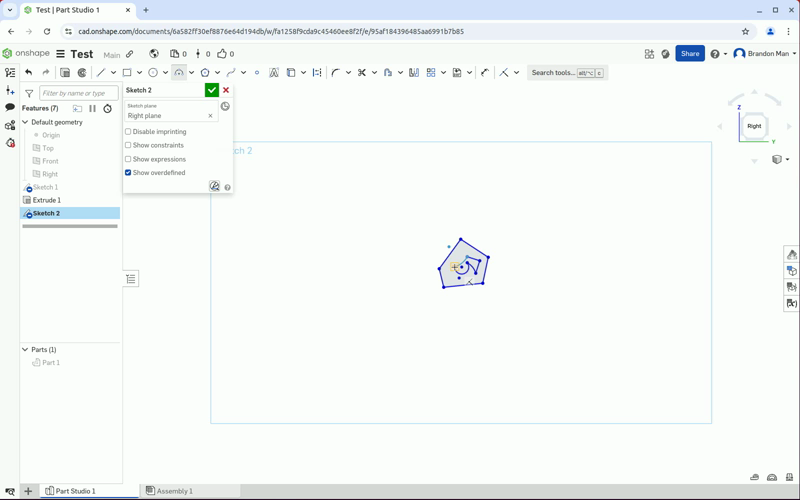
key_down(shift)
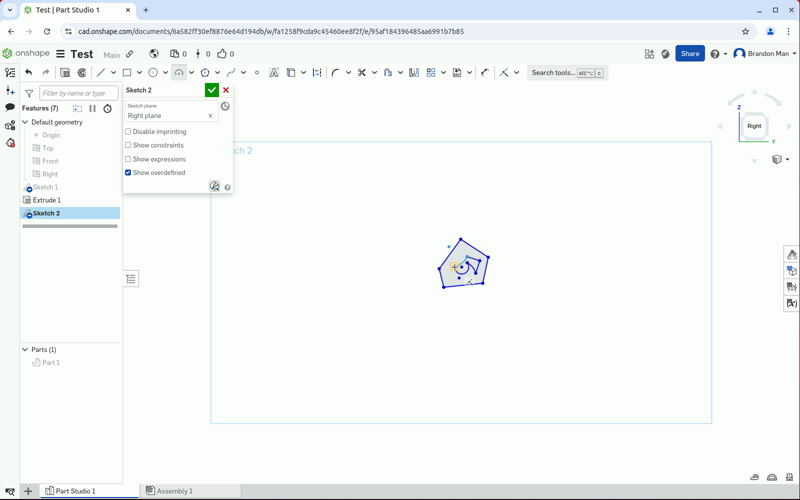
mouse_move(454, 254)
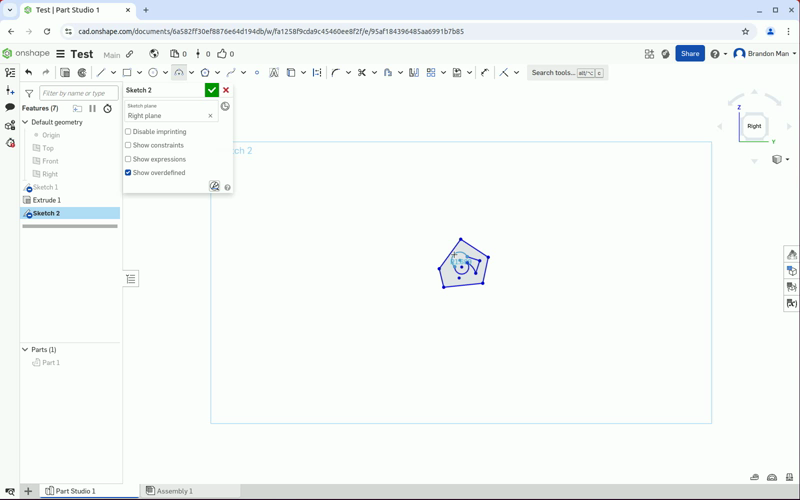
click(454, 254)
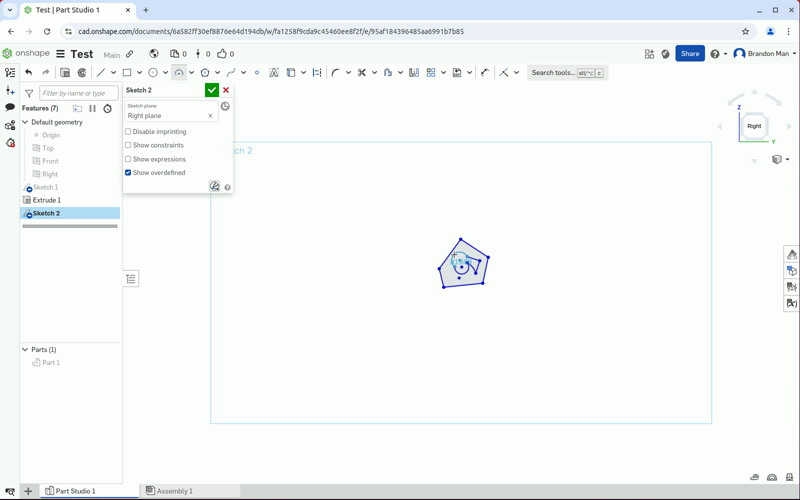
key_up(shift)
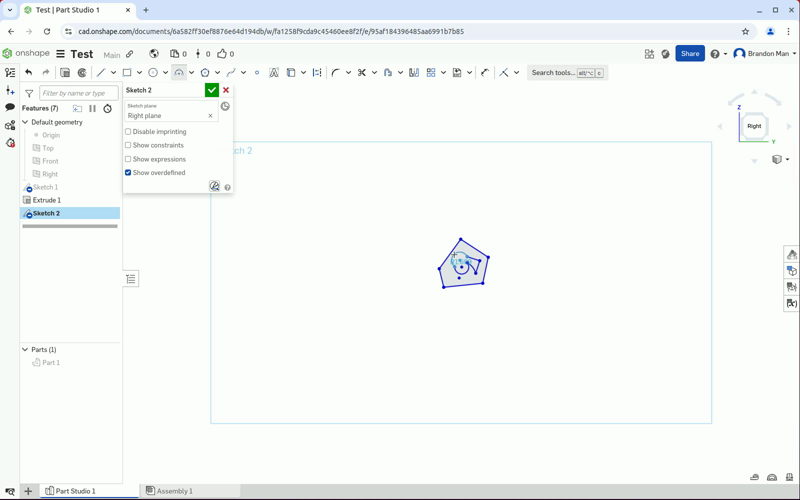
key(esc)
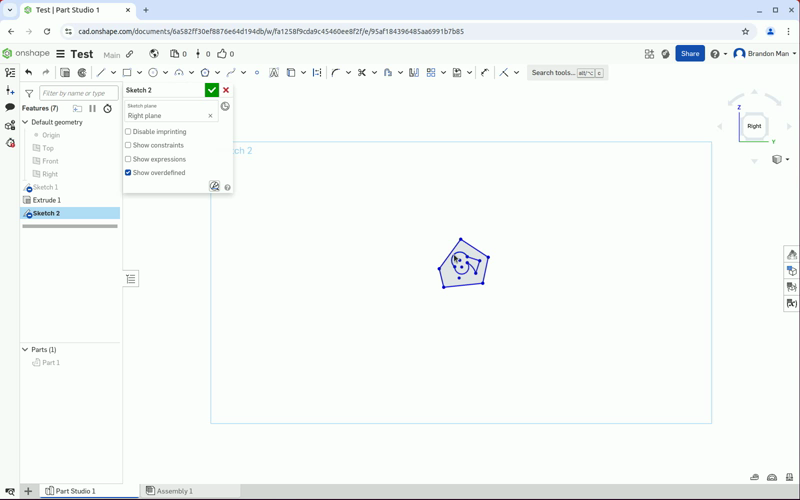
mouse_move(445, 280)
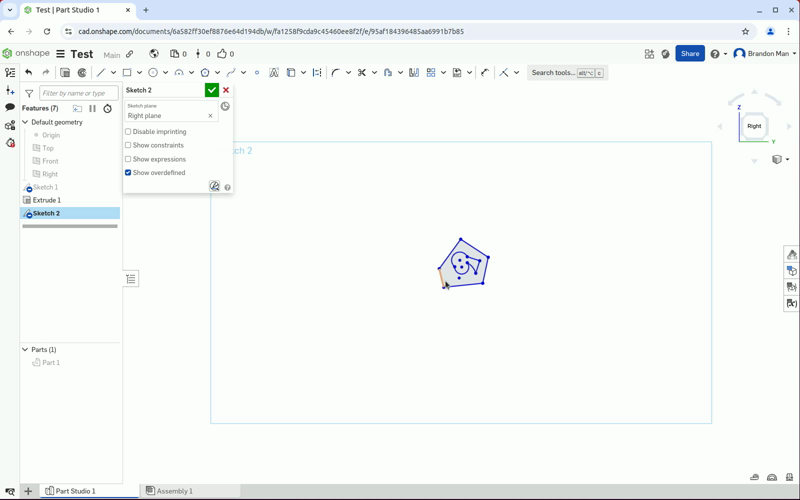
scroll(6)
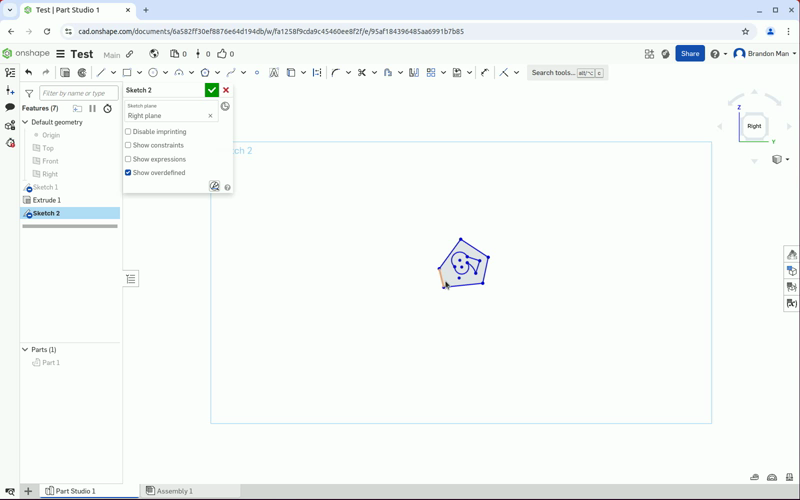
scroll(6)
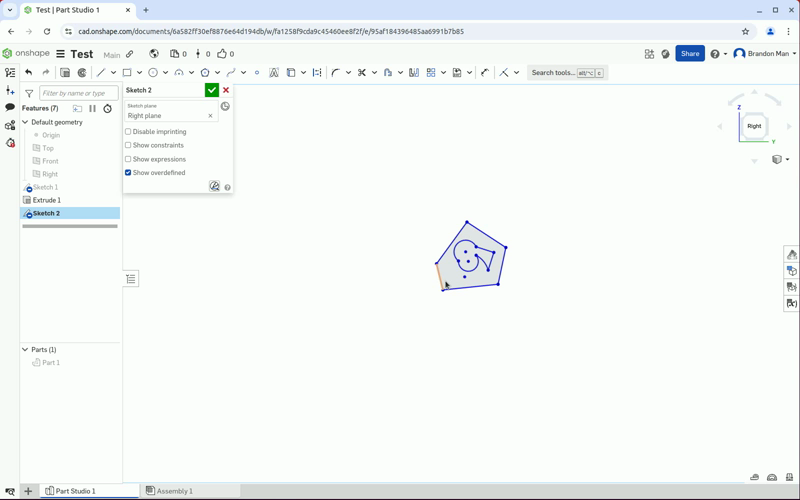
scroll(6)
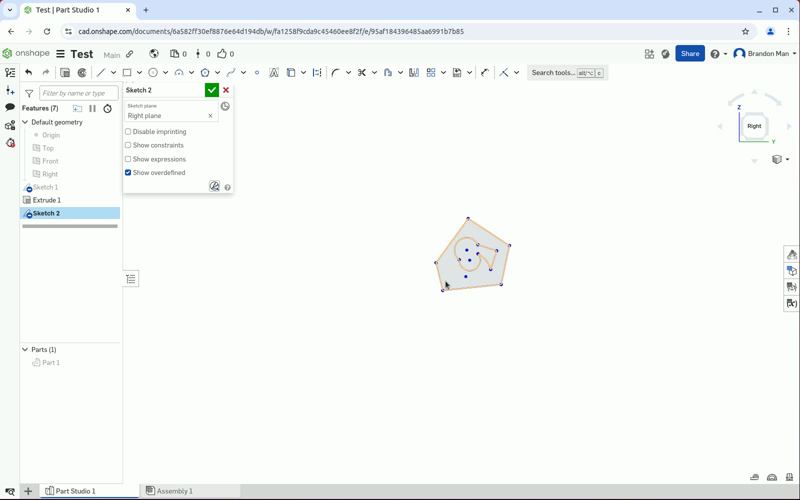
scroll(6)
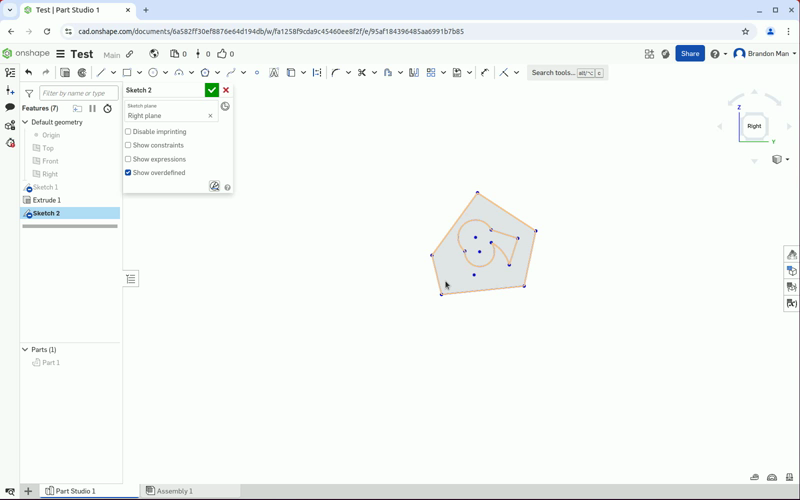
scroll(6)
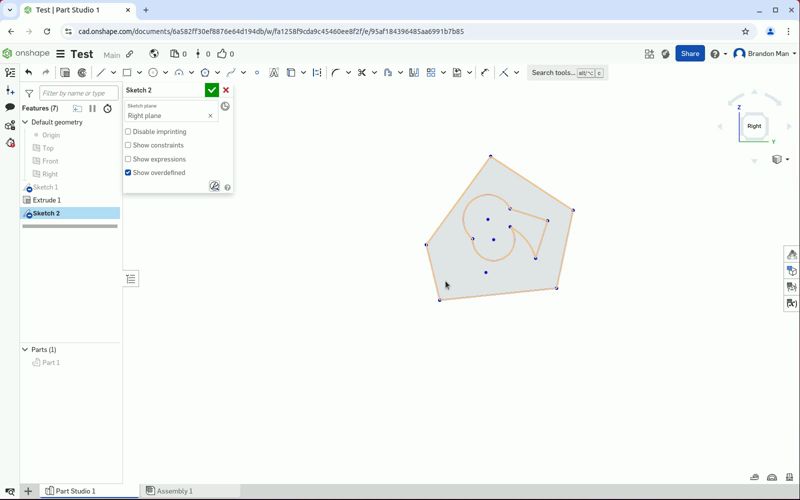
scroll(6)
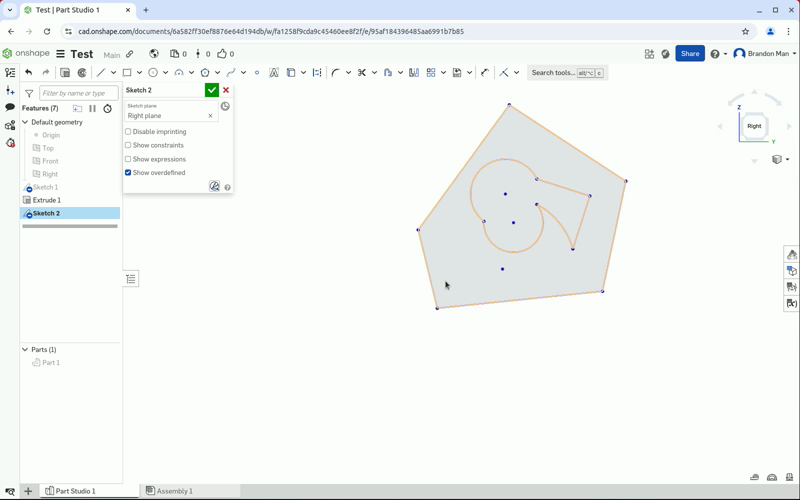
scroll(6)
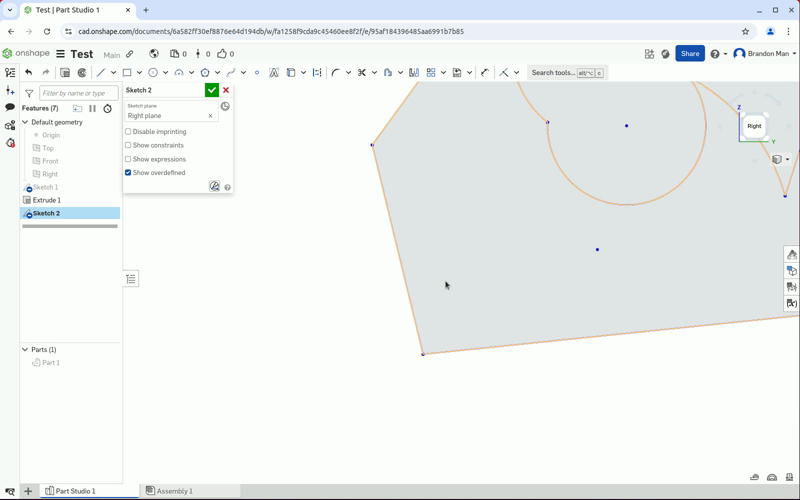
click(445, 280)
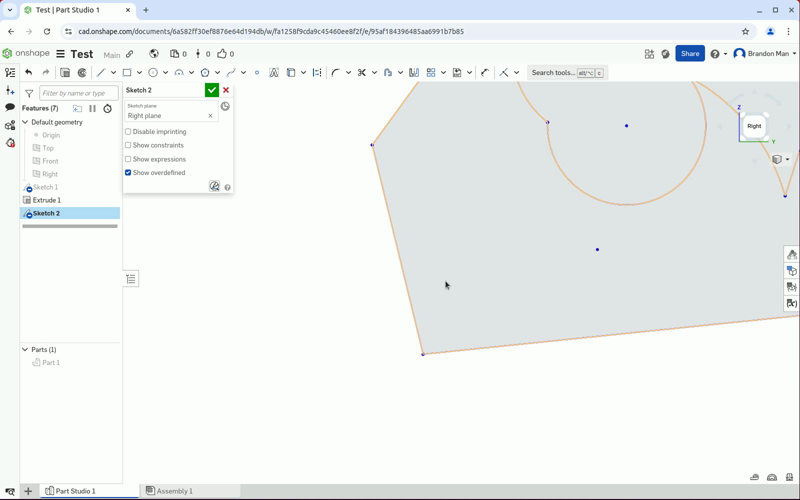
scroll(-6)
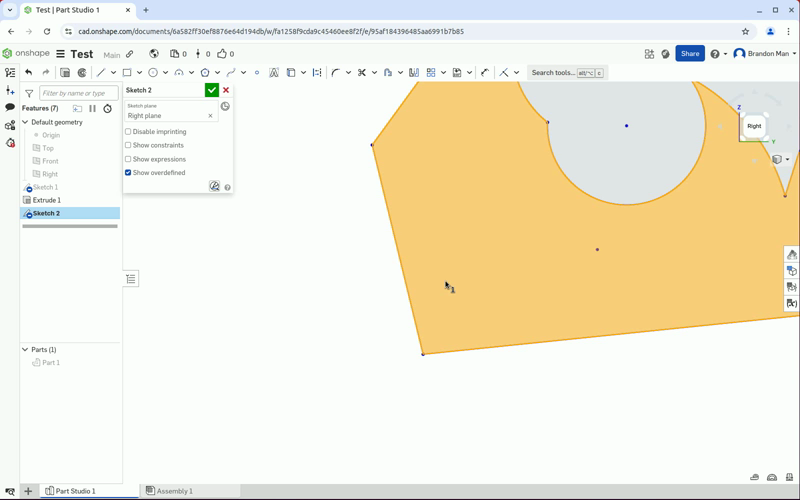
scroll(-6)
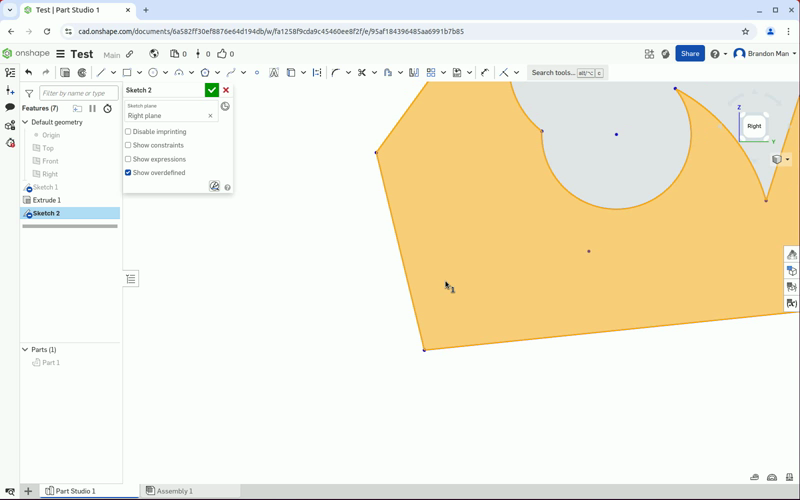
scroll(-6)
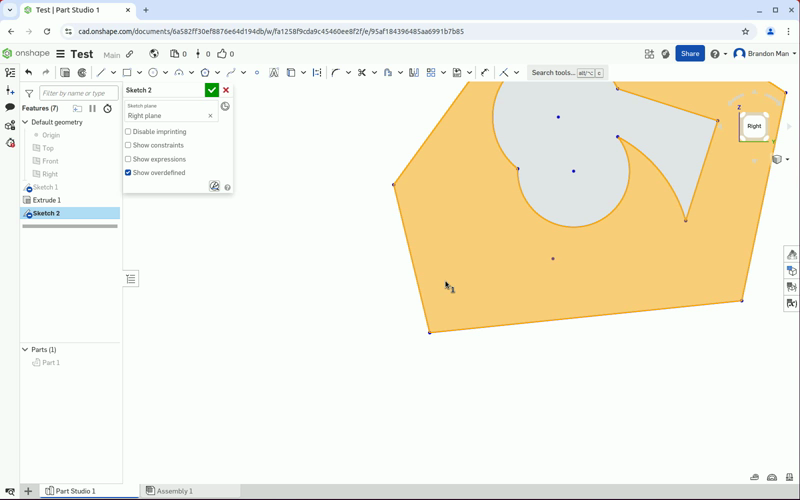
scroll(-6)
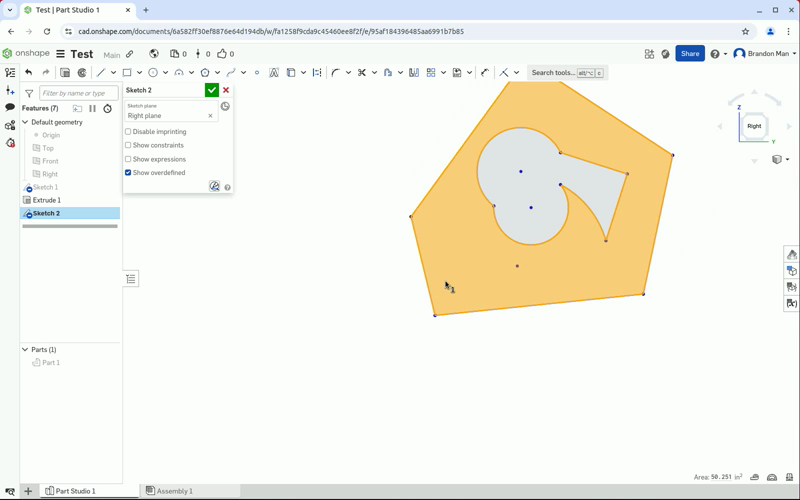
scroll(-6)
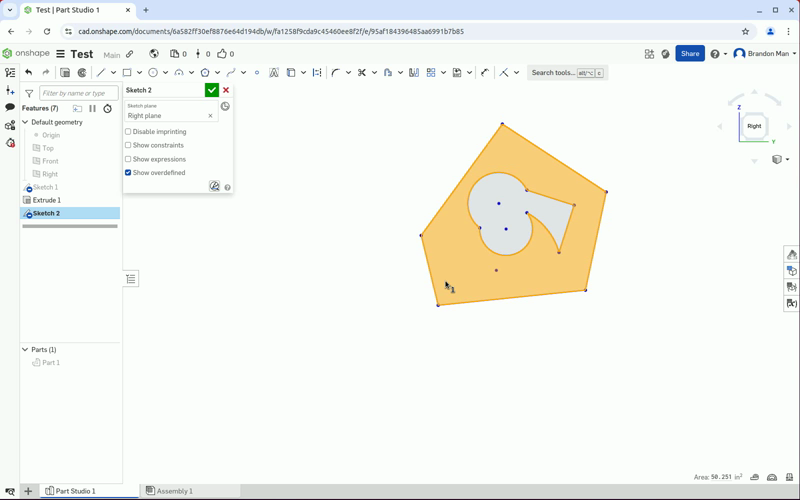
scroll(-6)
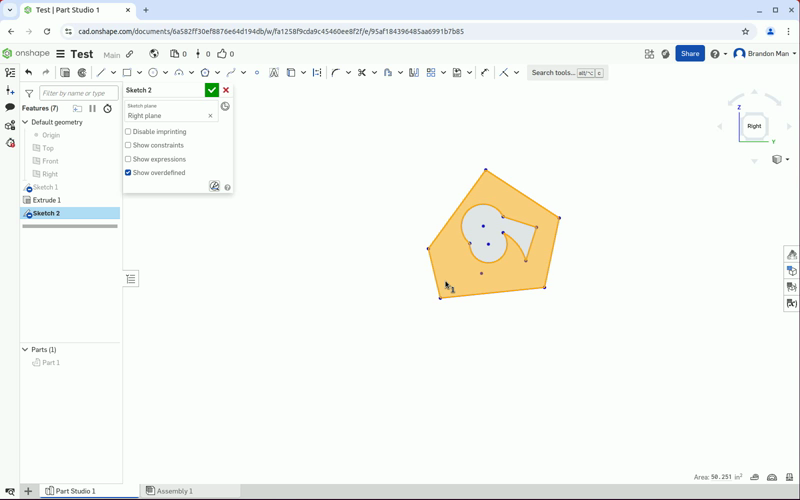
scroll(-6)
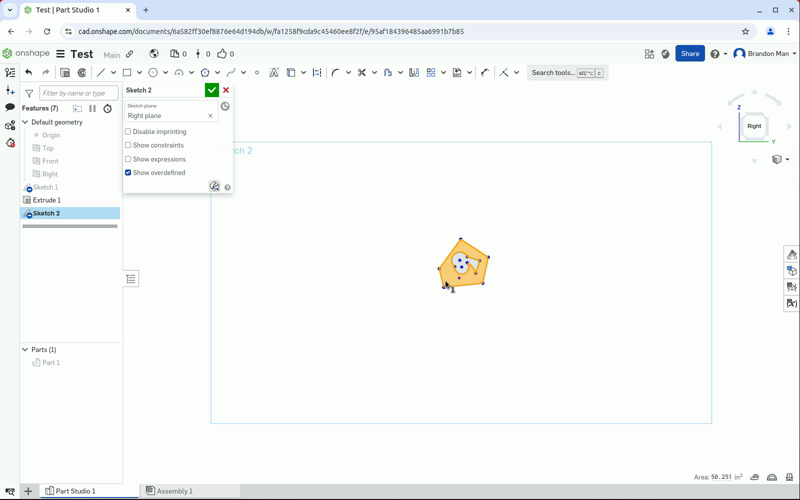
mouse_move(73, 352)
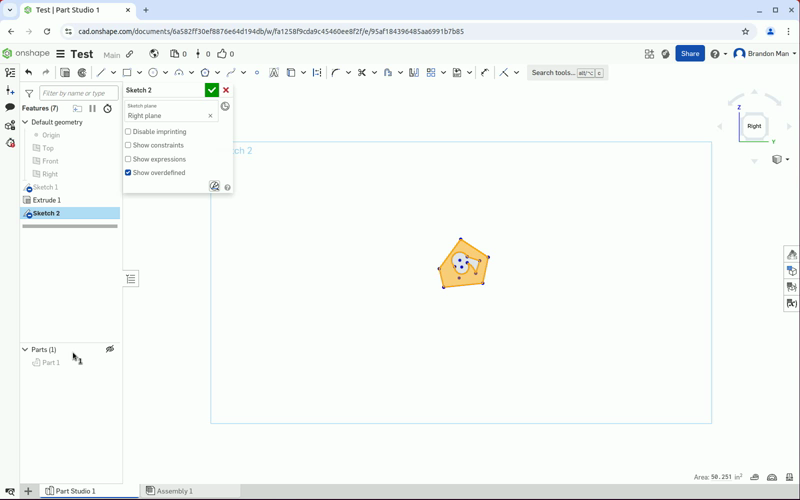
key(shift+y)
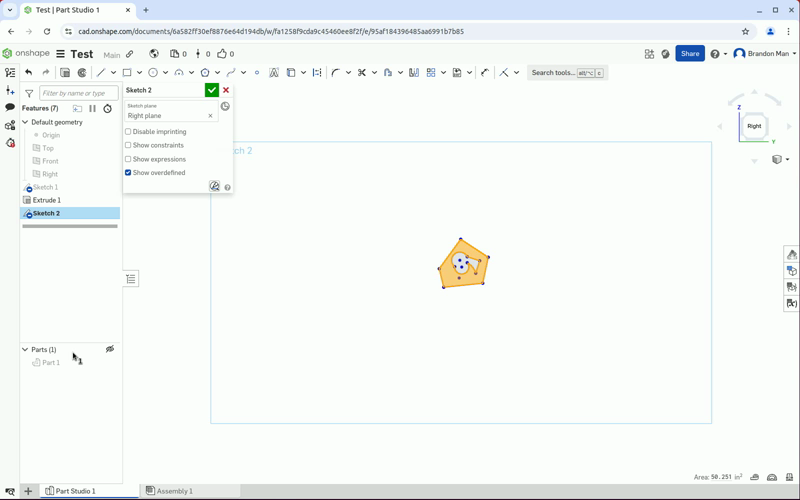
key(shift+e)
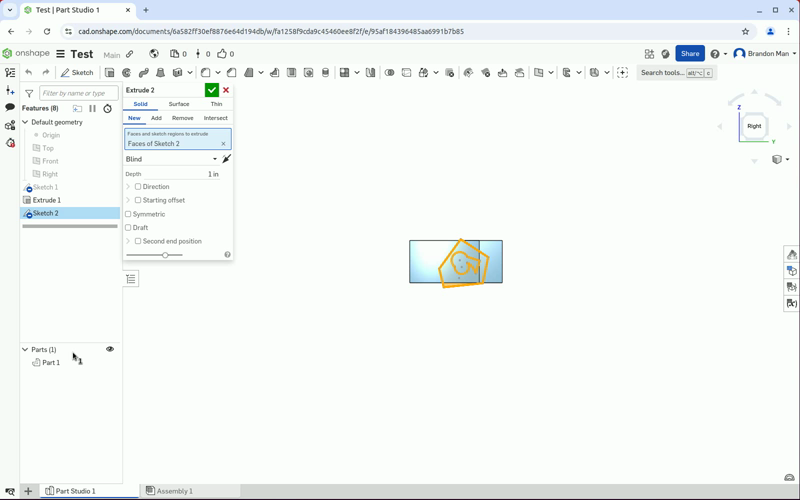
mouse_move(143, 106)
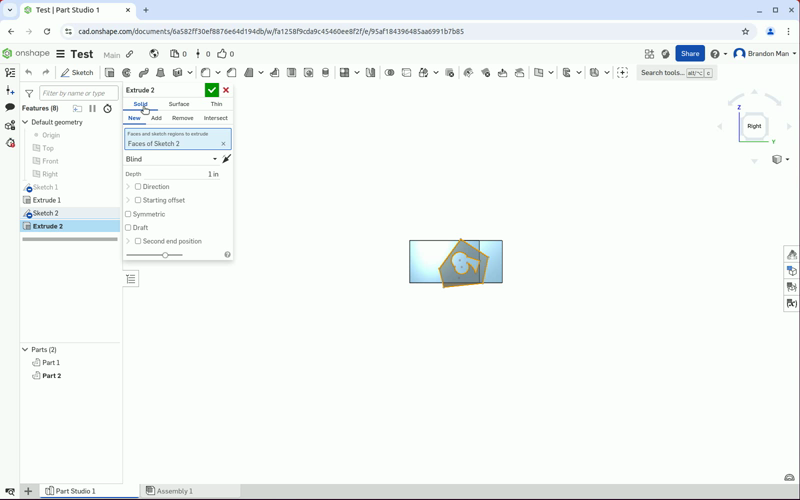
click(143, 106)
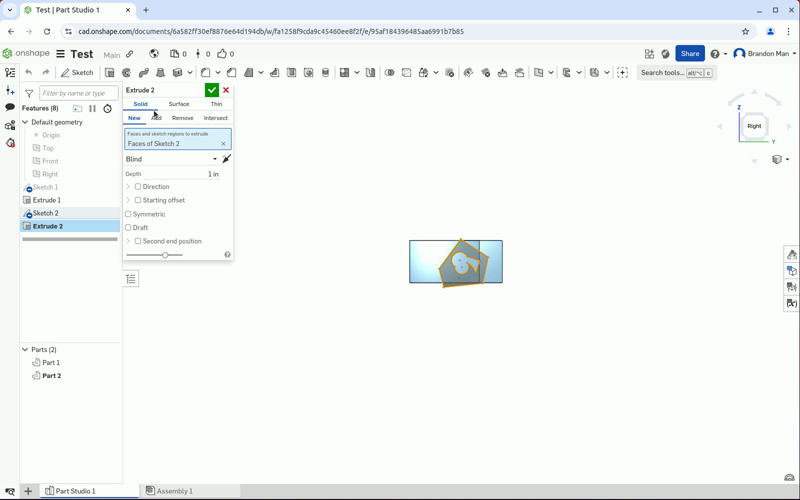
mouse_move(186, 120)
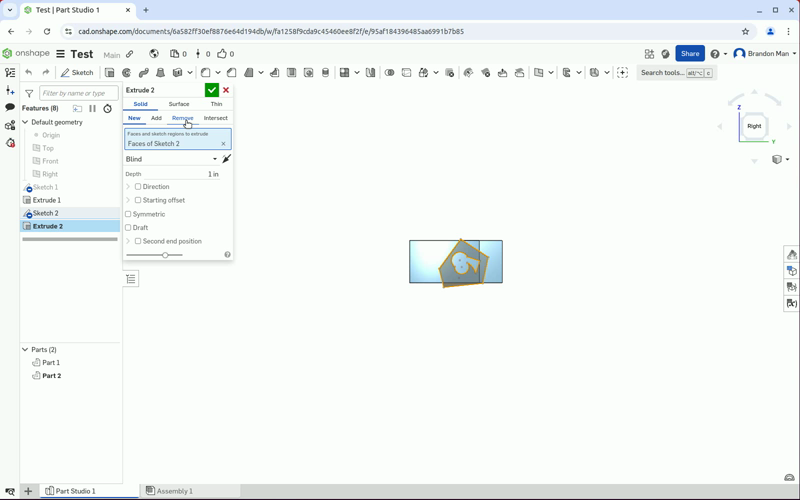
click(186, 120)
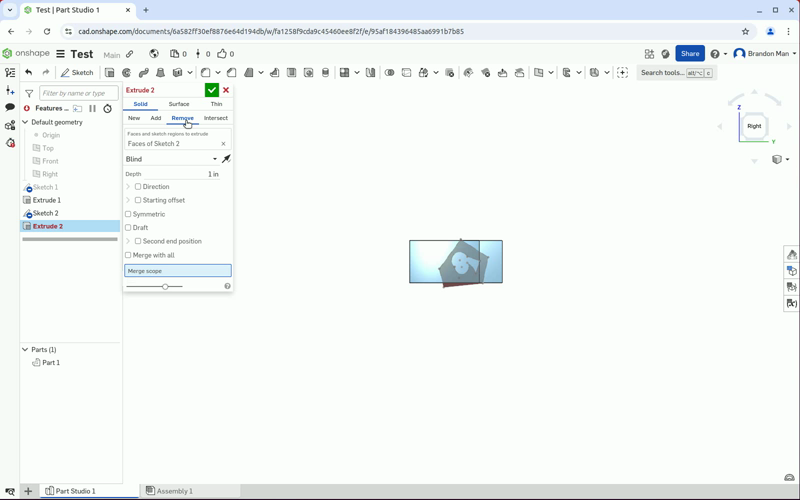
key(tab, 4)
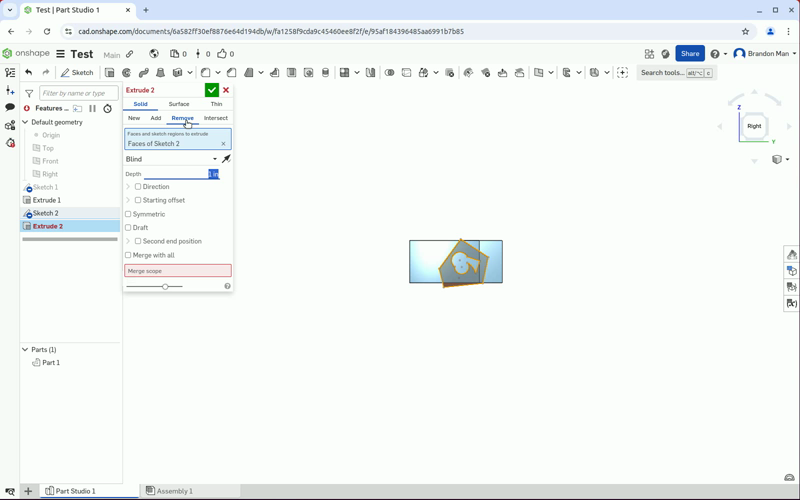
text(-26.478)
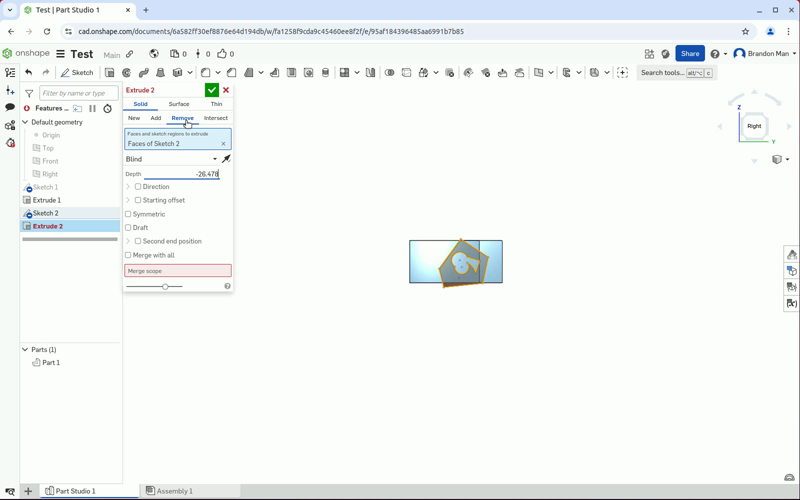
key(tab, 6)
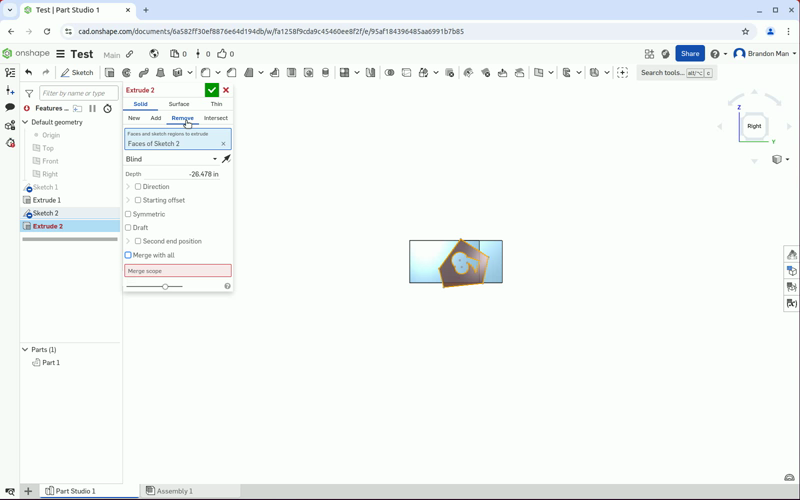
key(space)
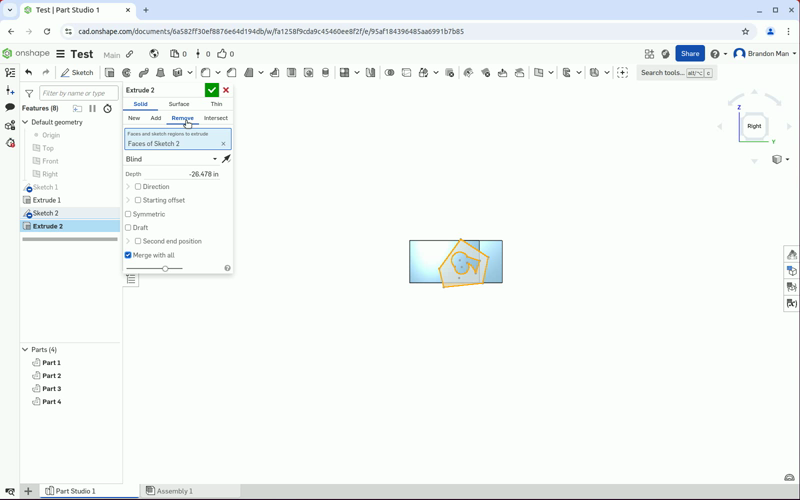
key(enter)
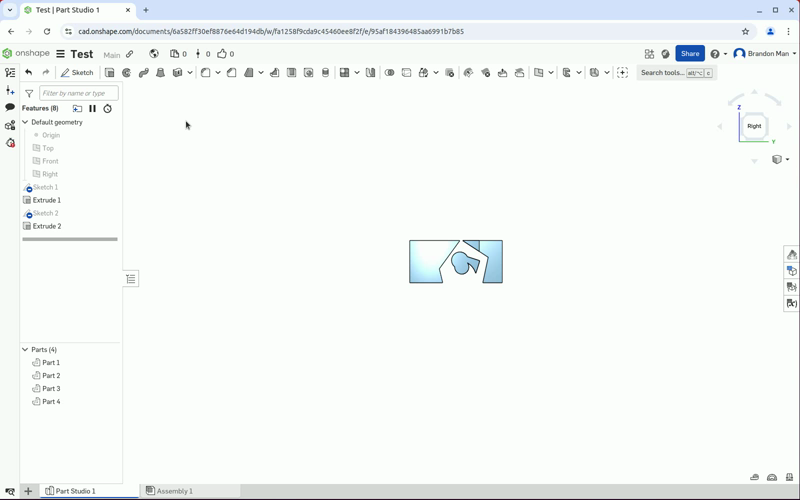
key(shift+h)
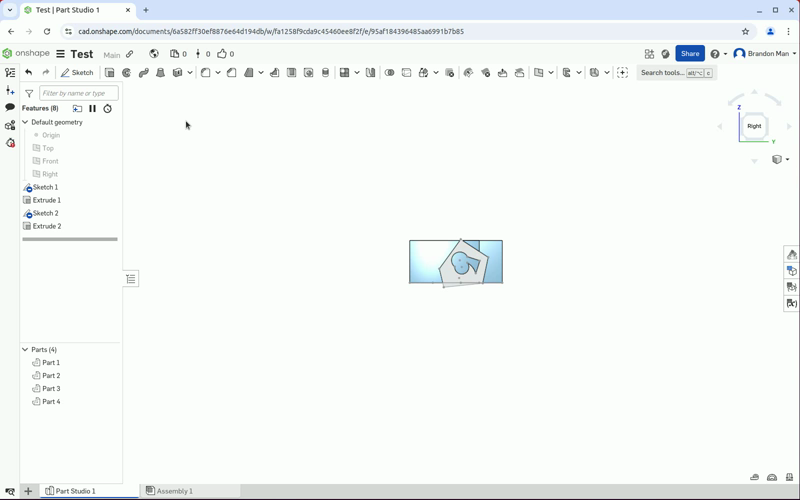
key(shift+h)
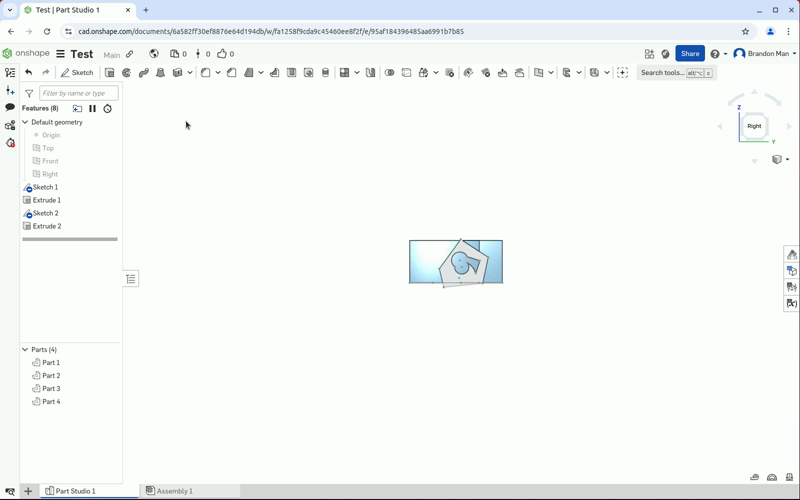
key(shift+7)
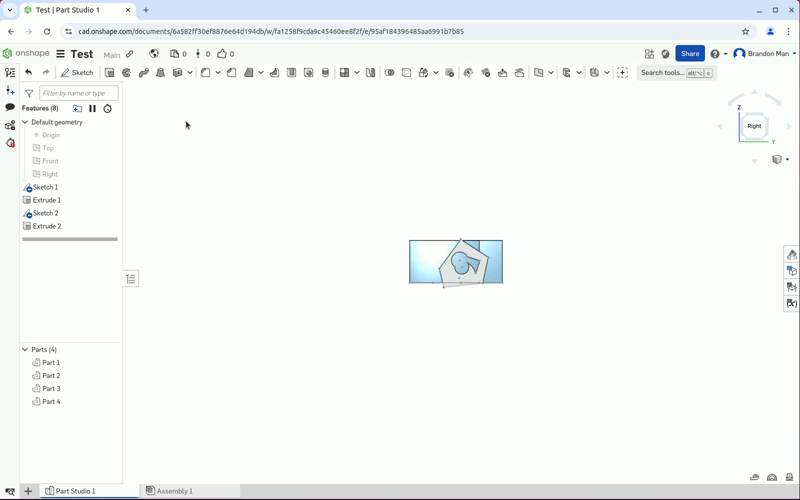
key(right, 2)
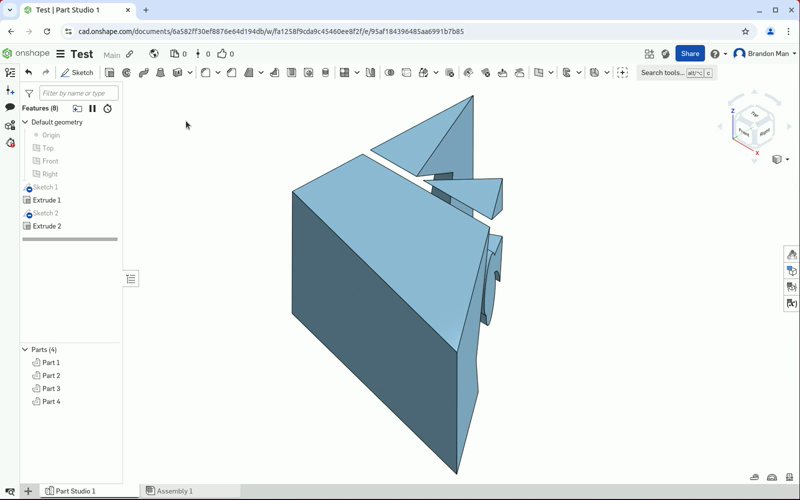
key(down, 2)
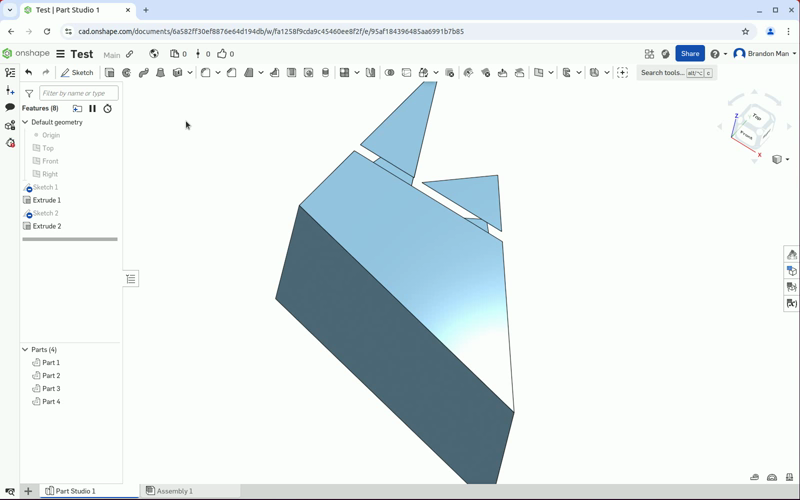
key(up, 2)
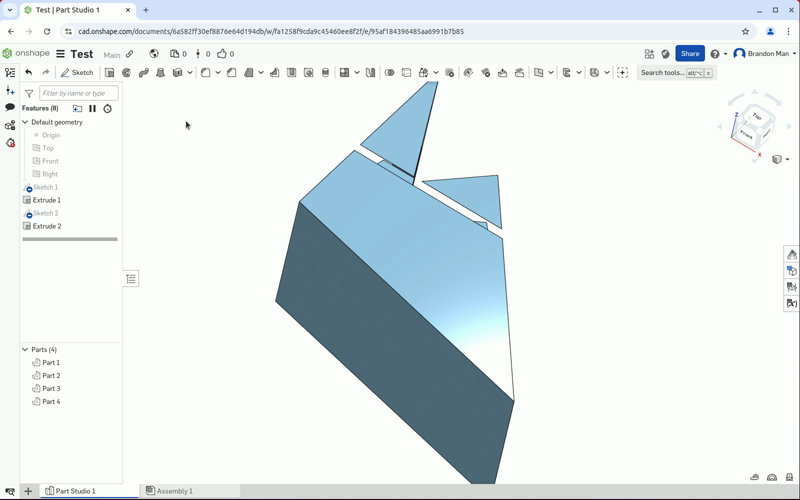
key(left, 2)
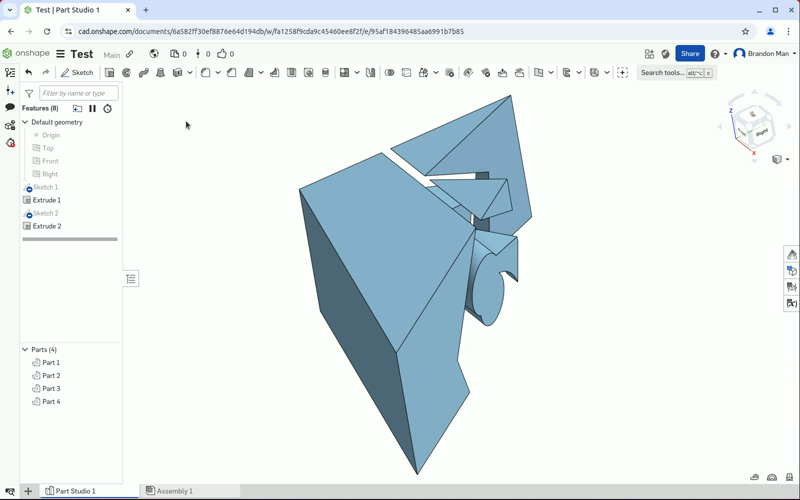
mouse_move(73, 189)
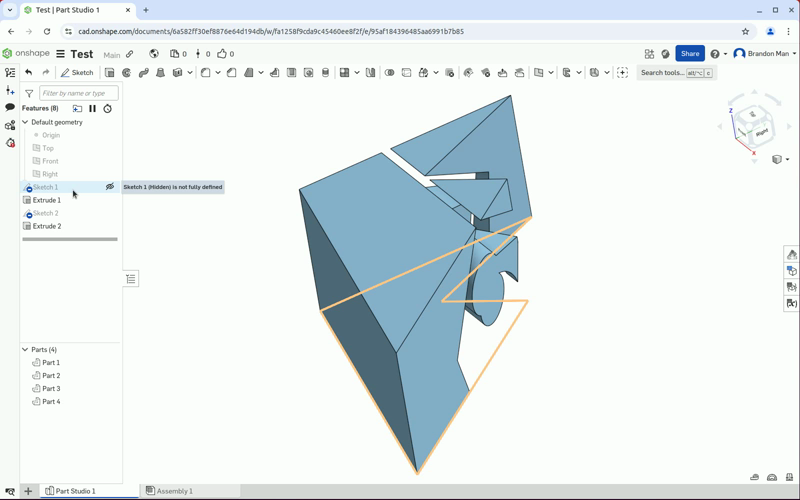
click(73, 189)